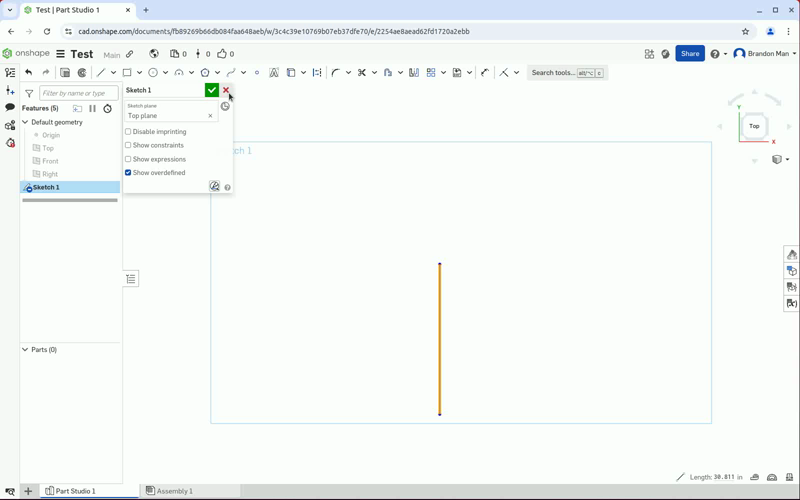
key(shift+h)
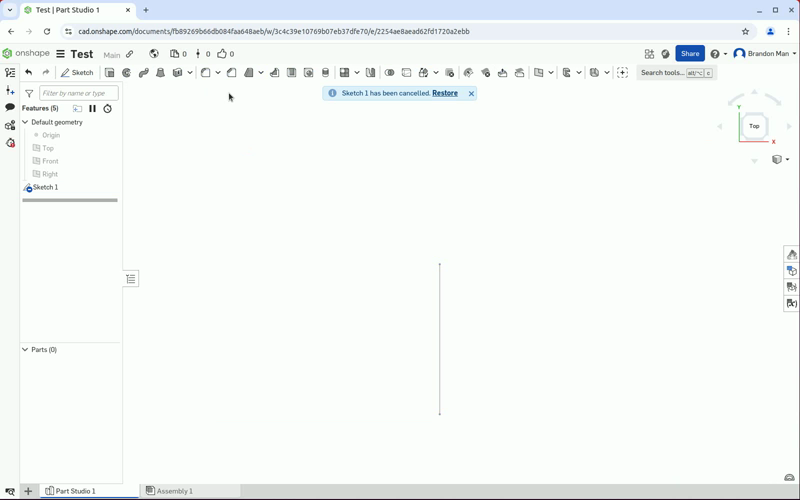
key(shift+s)
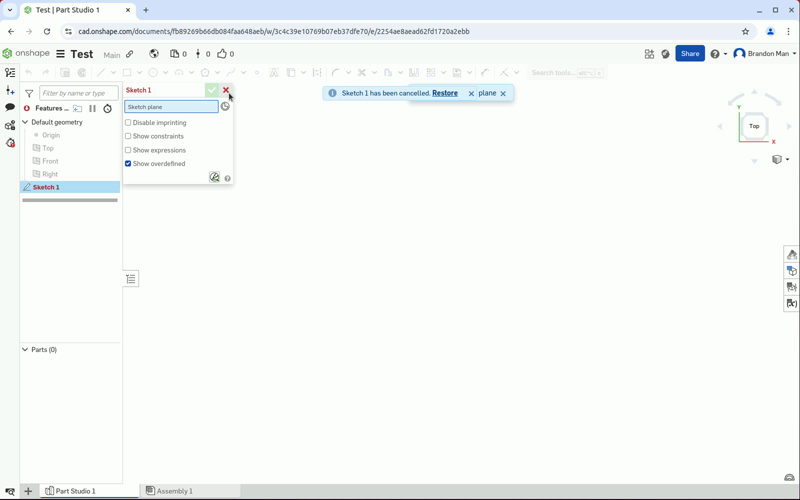
mouse_move(73, 150)
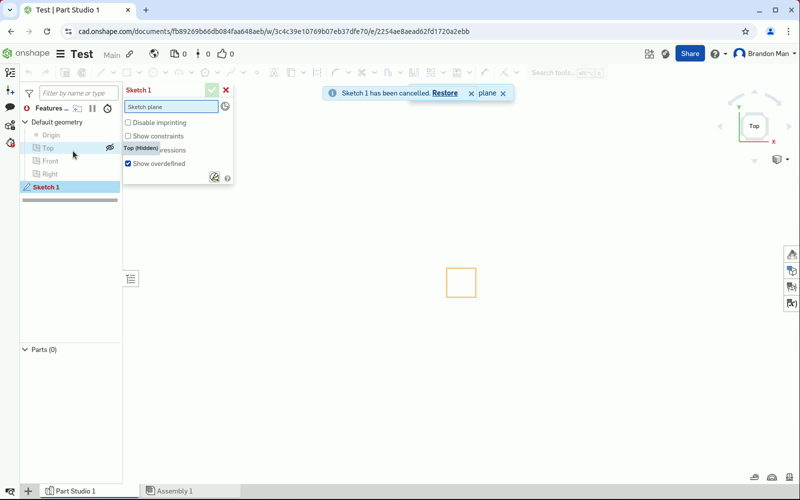
click(73, 150)
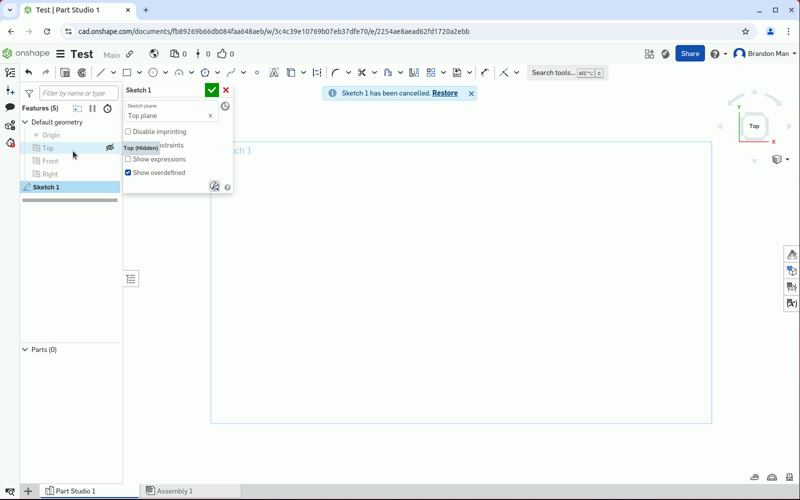
mouse_move(73, 352)
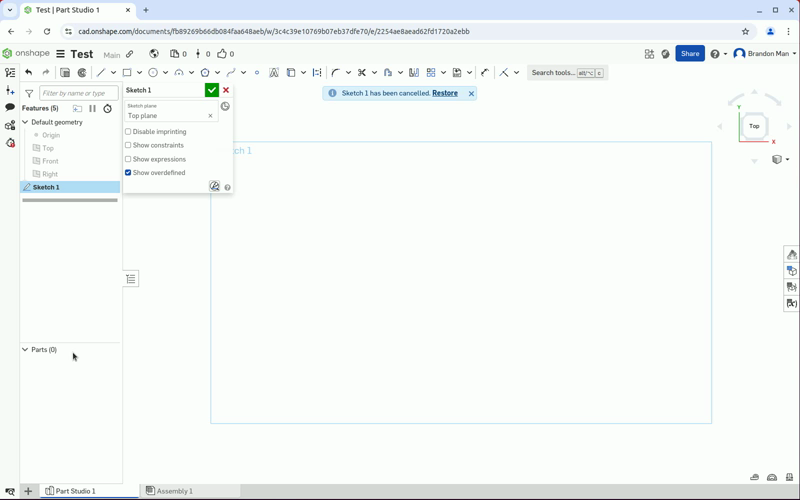
key(y)
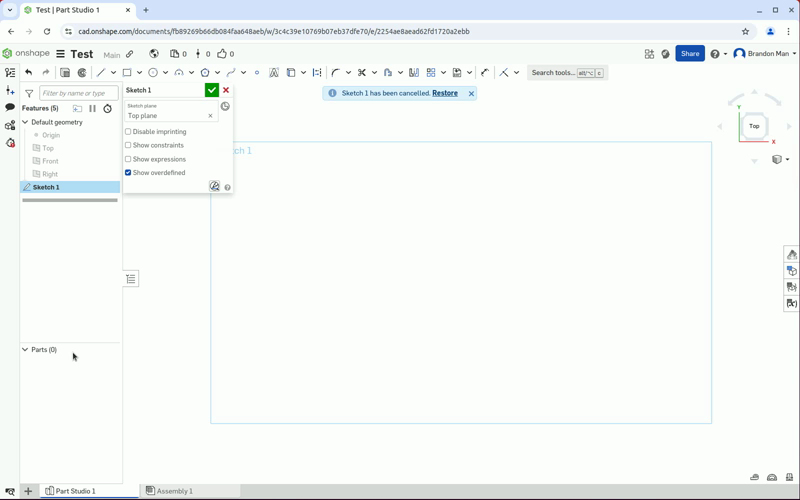
key(c)
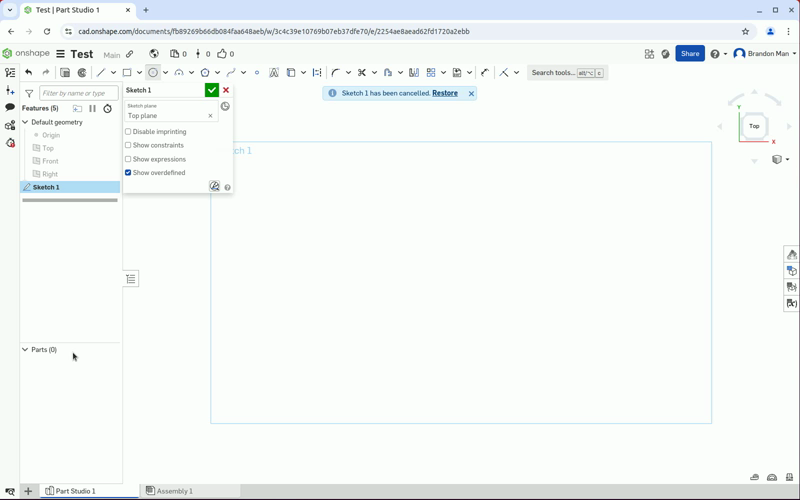
key_down(shift)
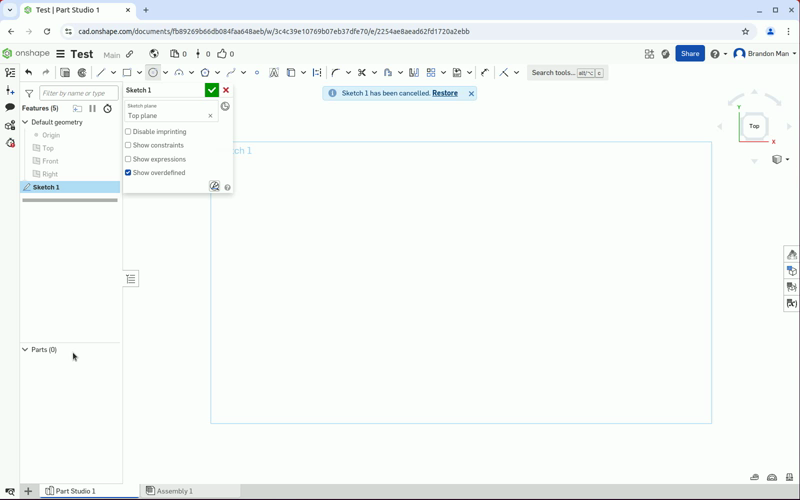
mouse_move(461, 282)
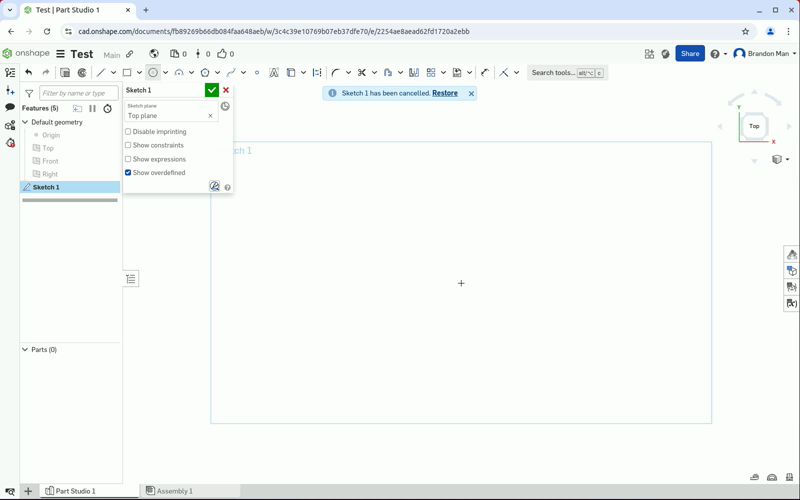
click(461, 282)
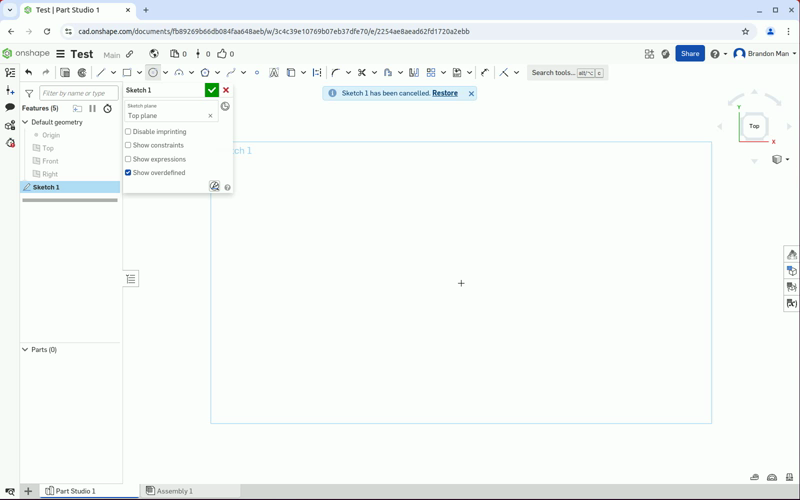
key_up(shift)
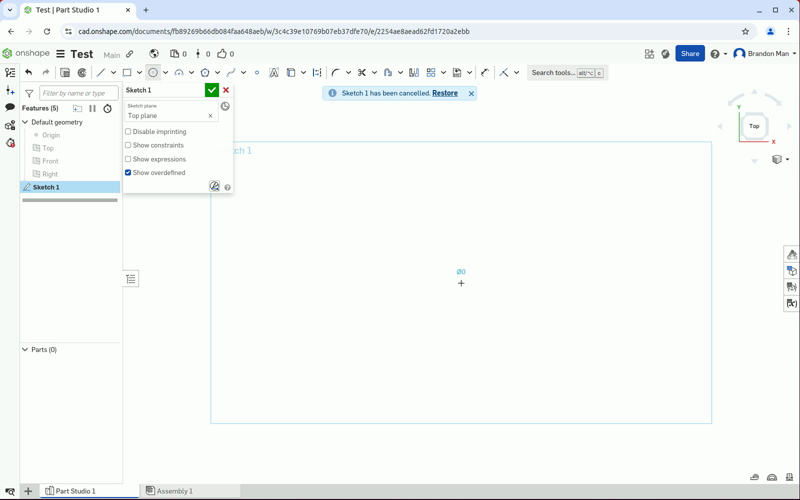
mouse_move(574, 282)
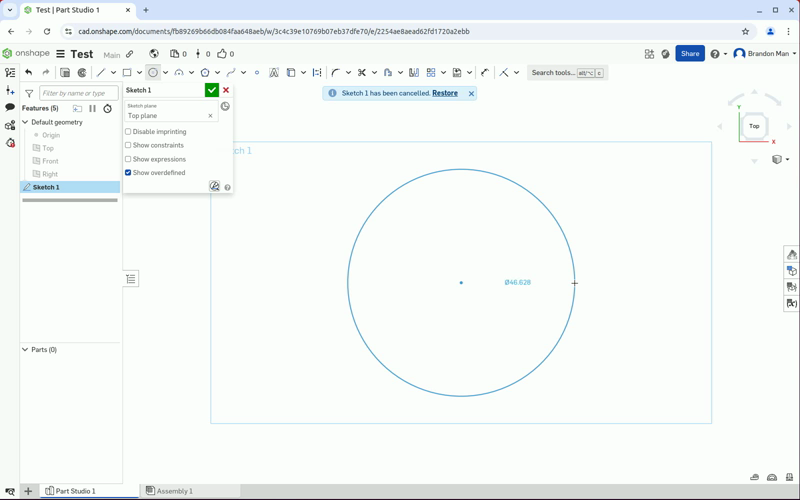
click(574, 282)
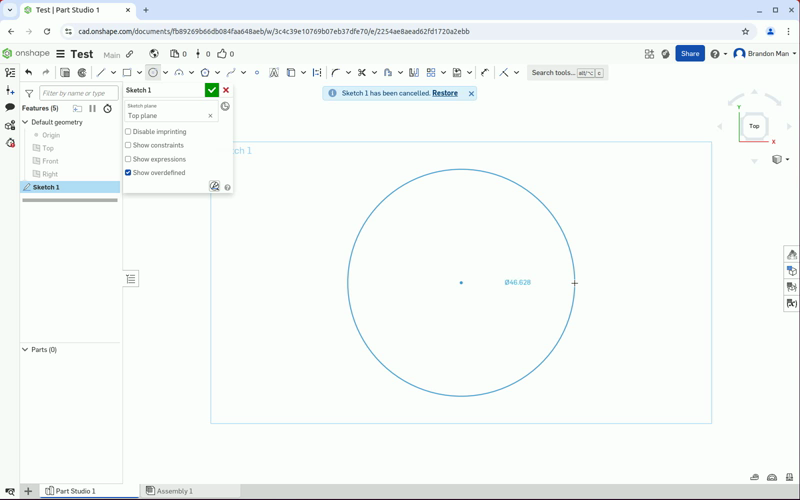
key(esc)
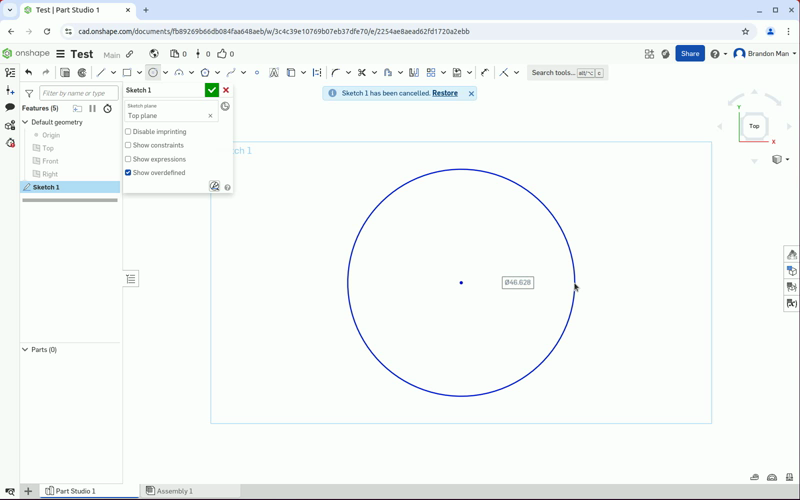
mouse_move(378, 280)
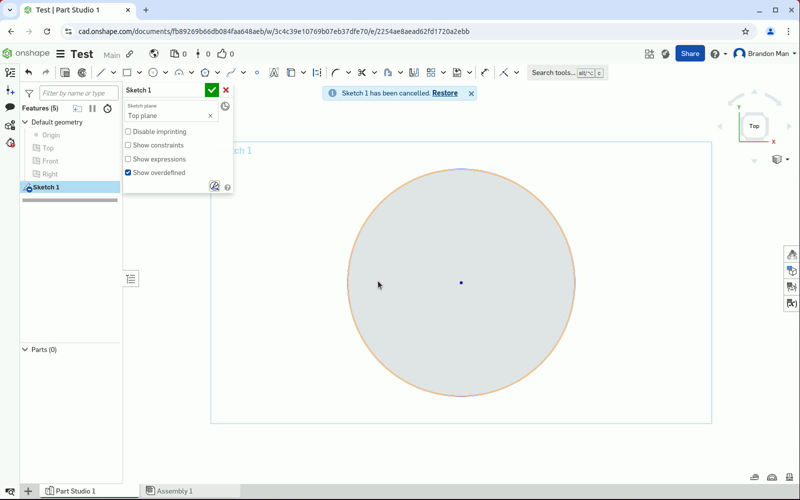
click(378, 280)
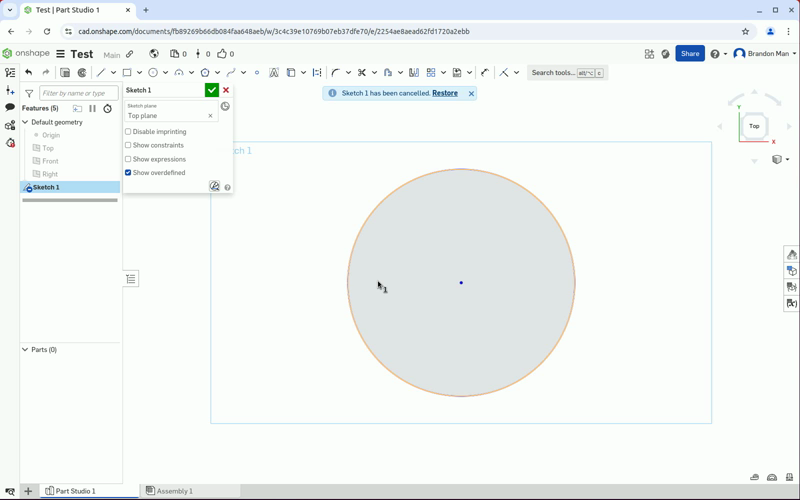
mouse_move(73, 352)
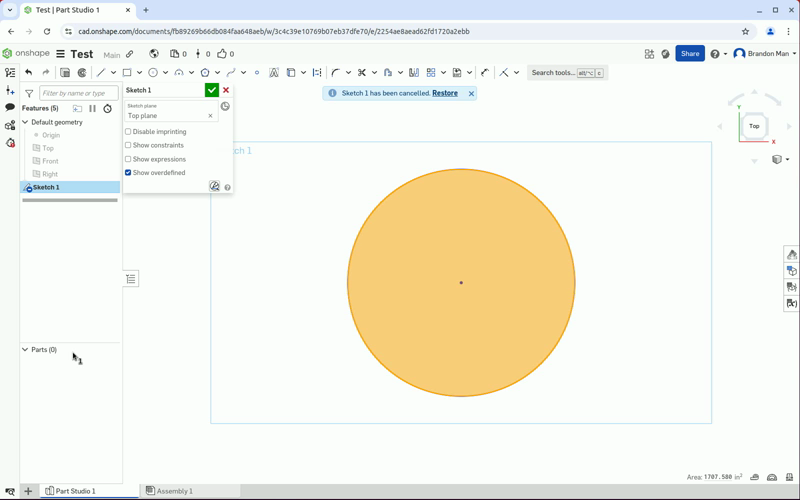
key(shift+y)
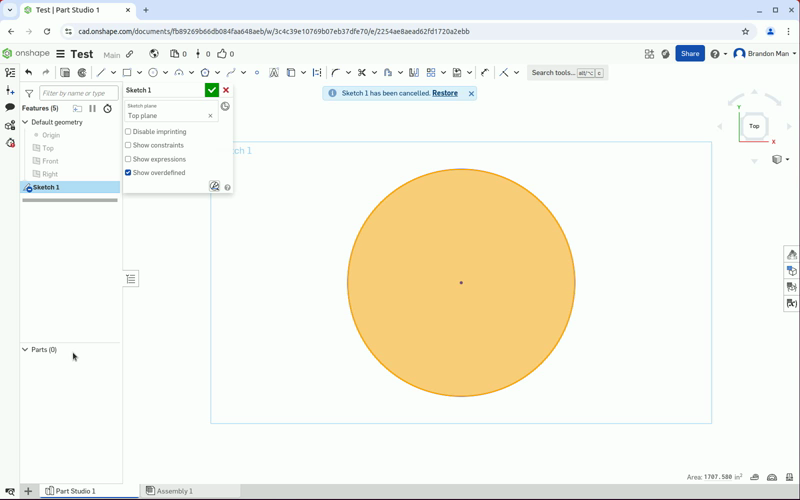
key(shift+e)
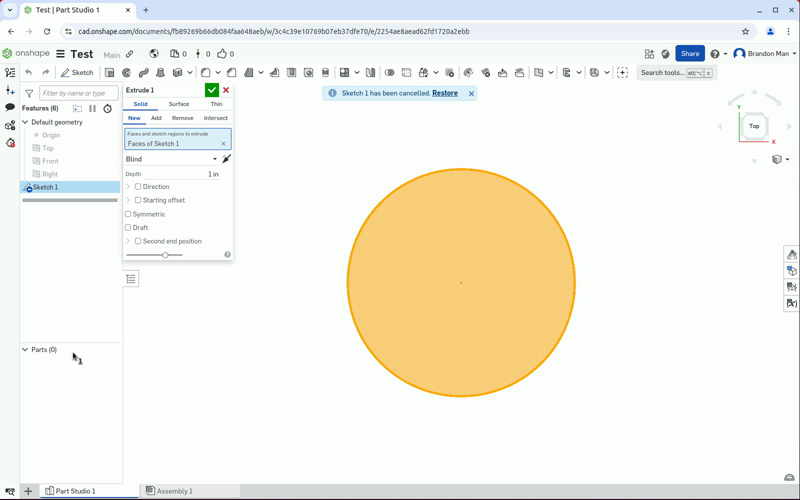
mouse_move(143, 106)
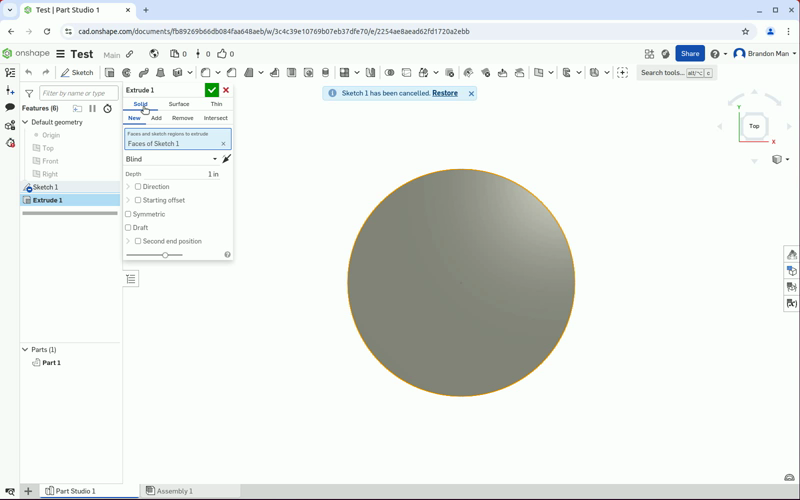
click(143, 106)
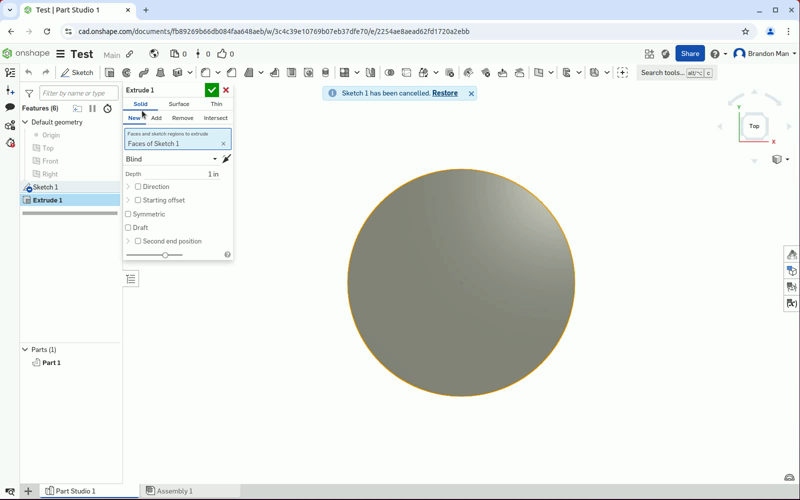
mouse_move(137, 120)
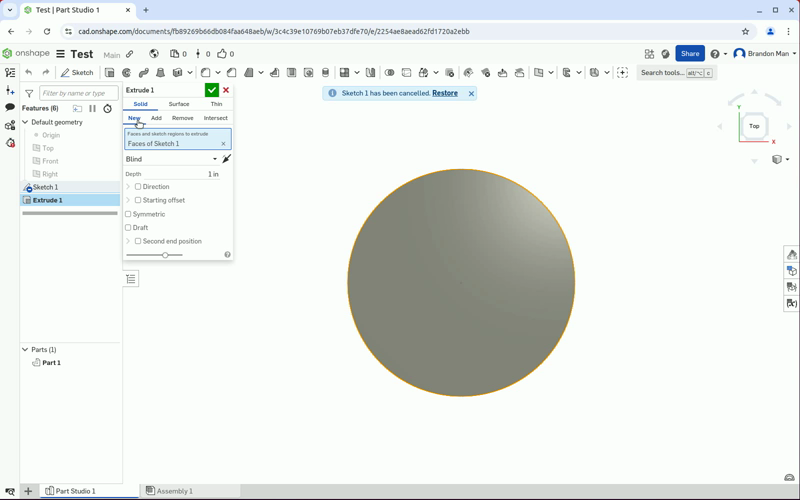
click(137, 120)
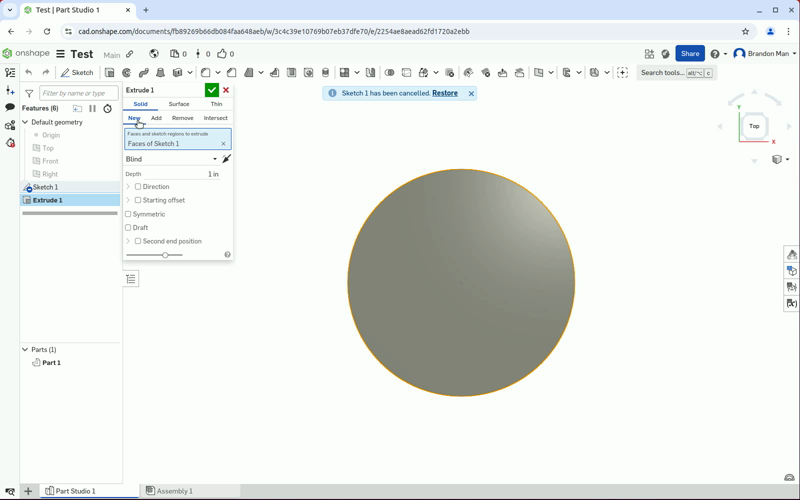
key(tab, 4)
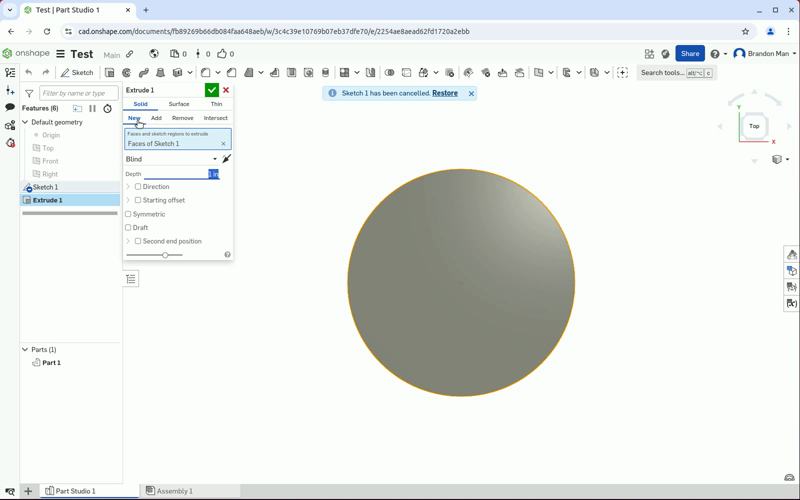
text(2.166)
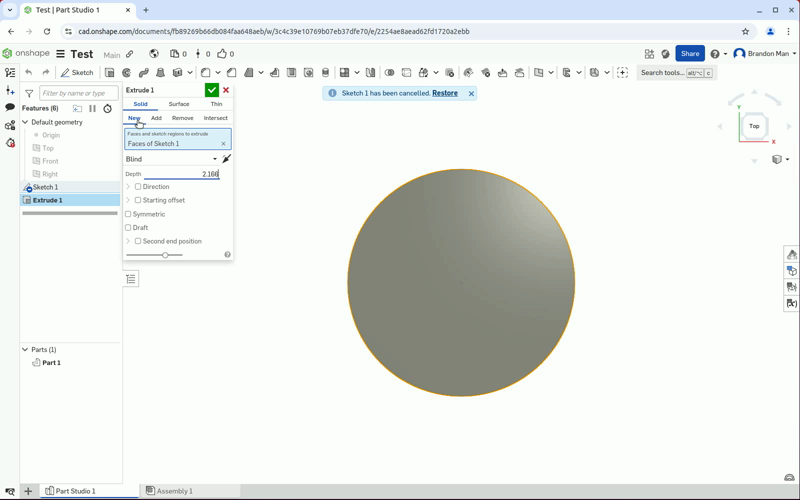
key(enter)
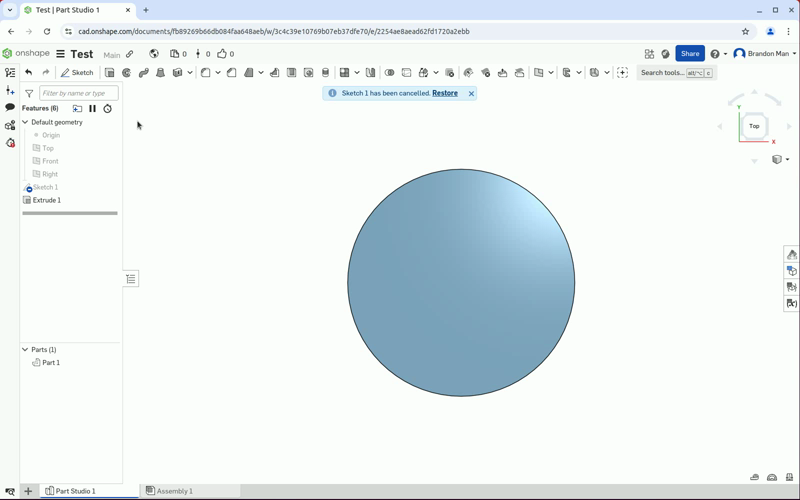
key(shift+h)
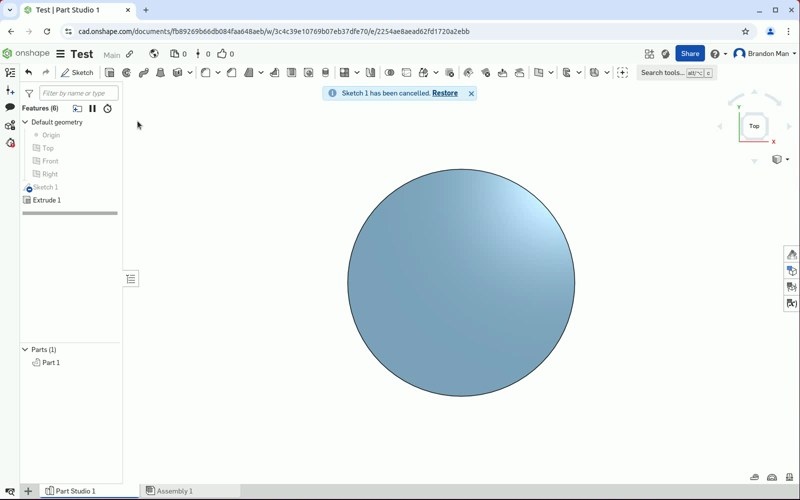
key(shift+h)
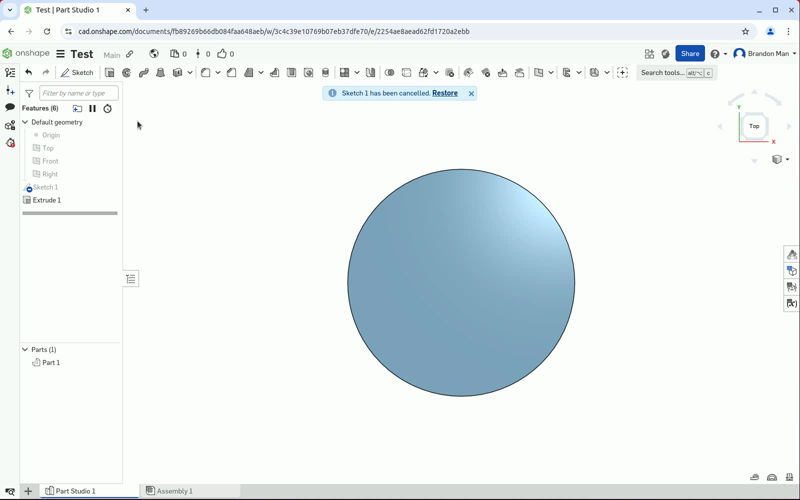
mouse_move(73, 189)
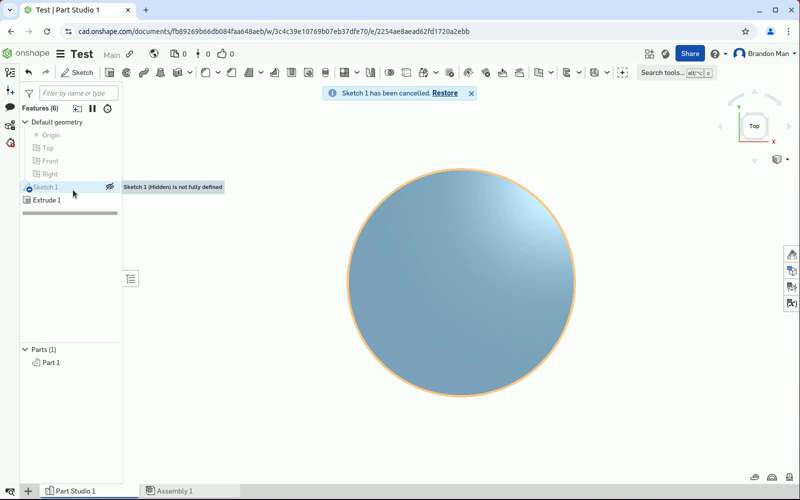
click(73, 189)
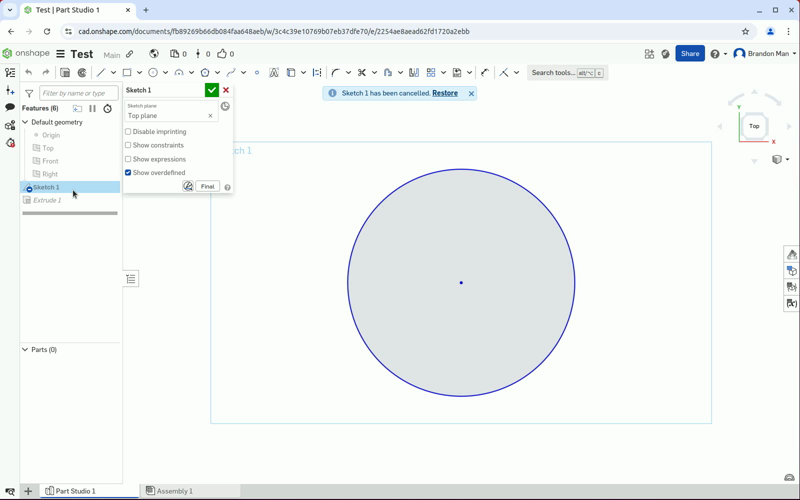
mouse_move(229, 92)
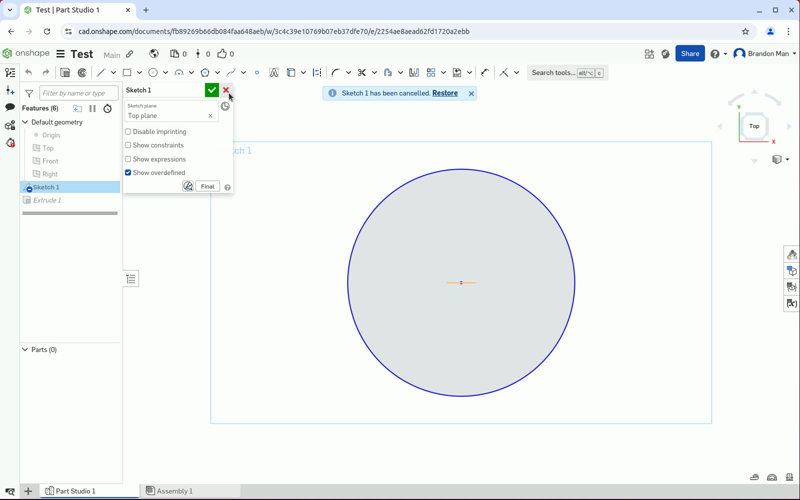
click(229, 92)
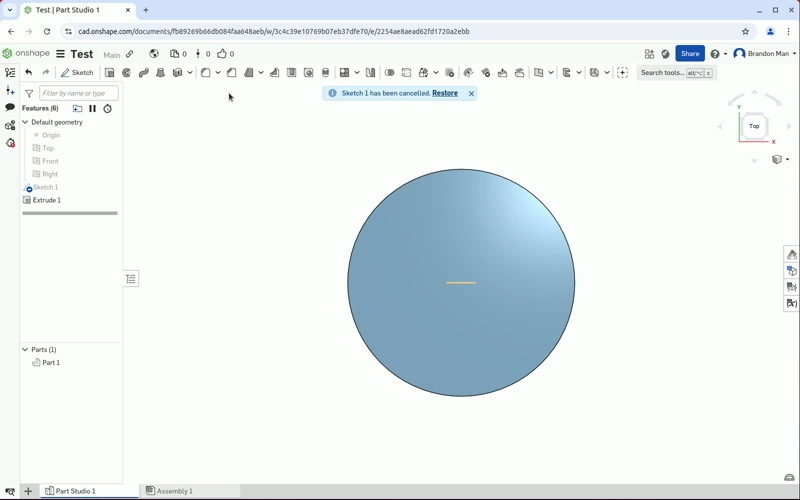
mouse_move(541, 75)
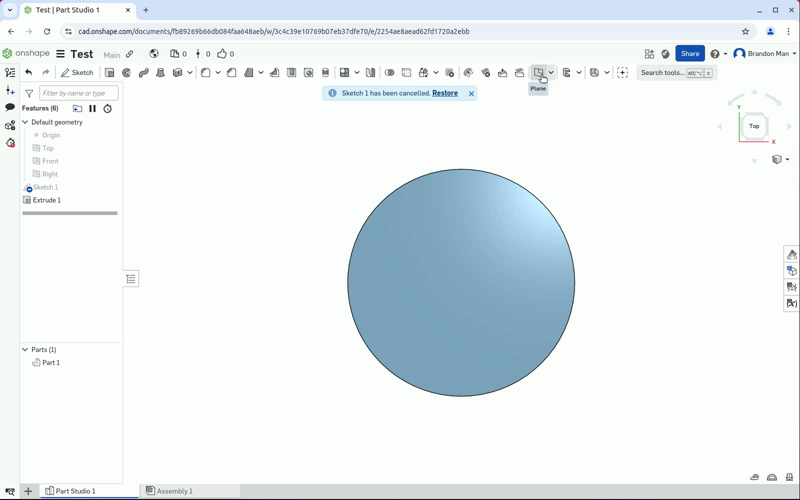
click(541, 75)
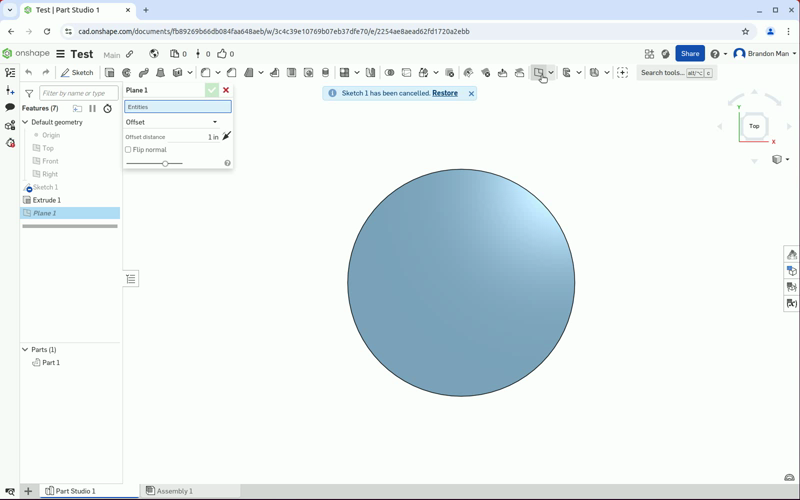
mouse_move(73, 150)
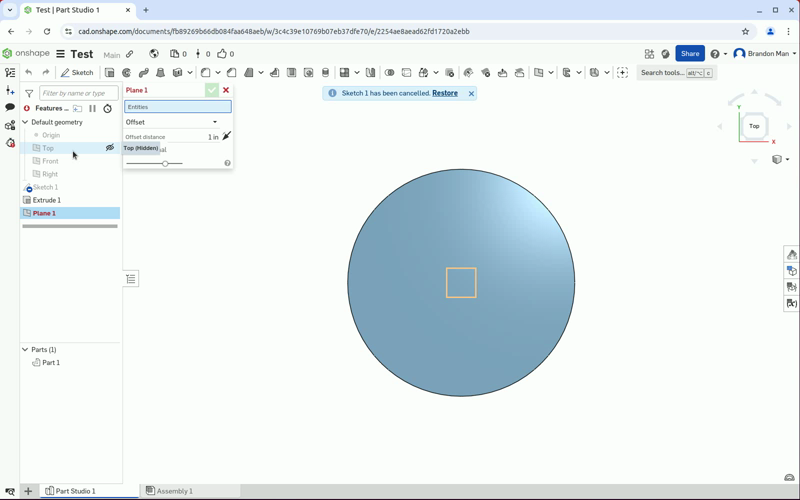
click(73, 150)
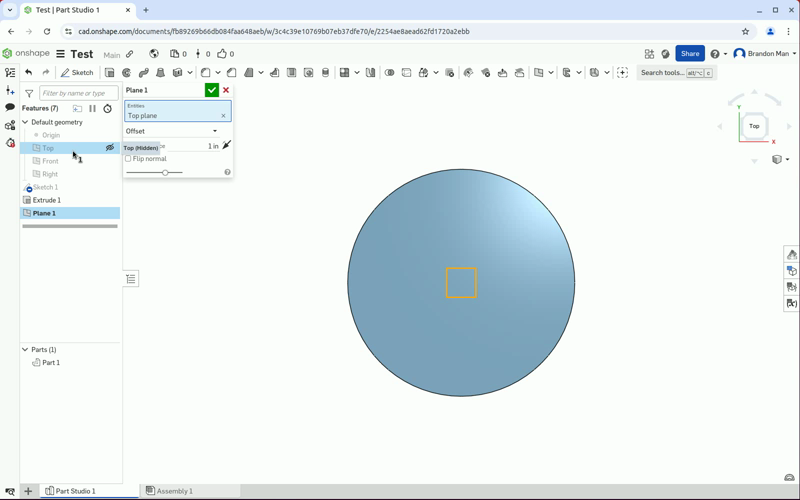
key(tab, 2)
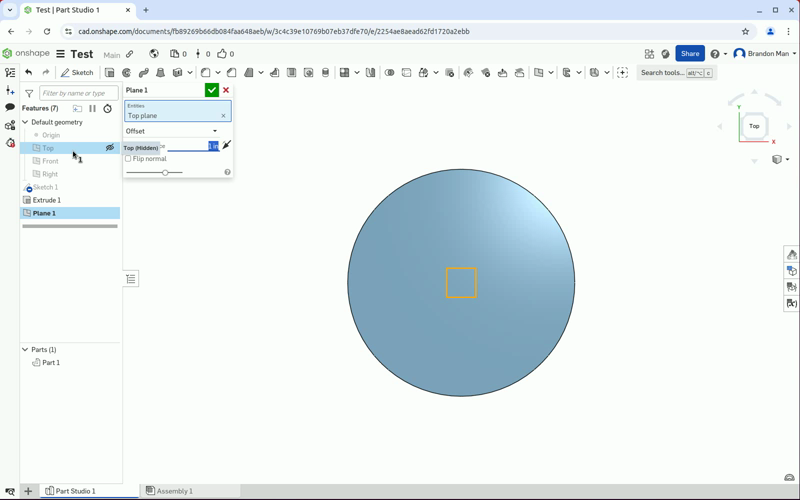
text(2.157)
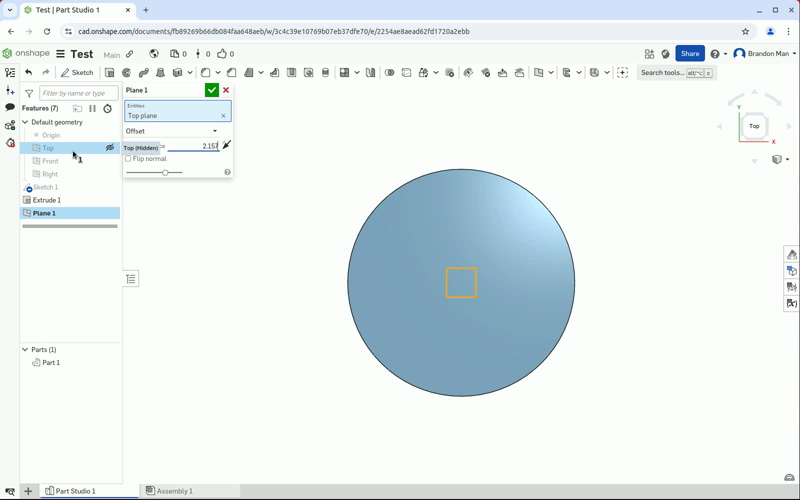
key(enter, 2)
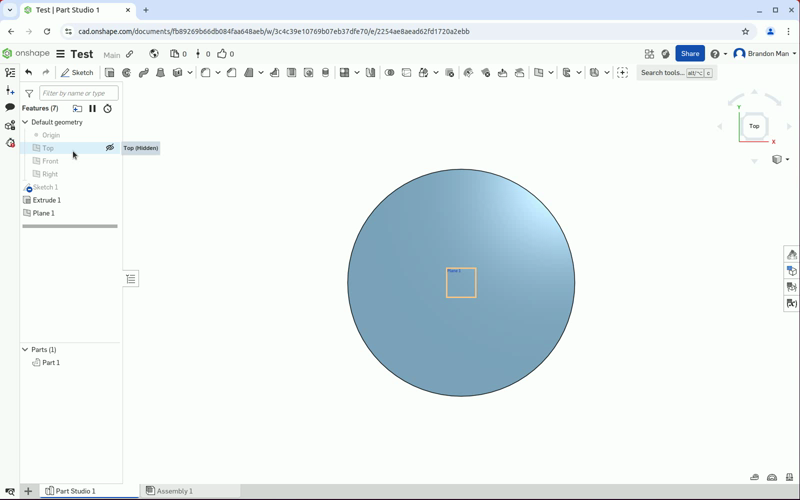
key(shift+s)
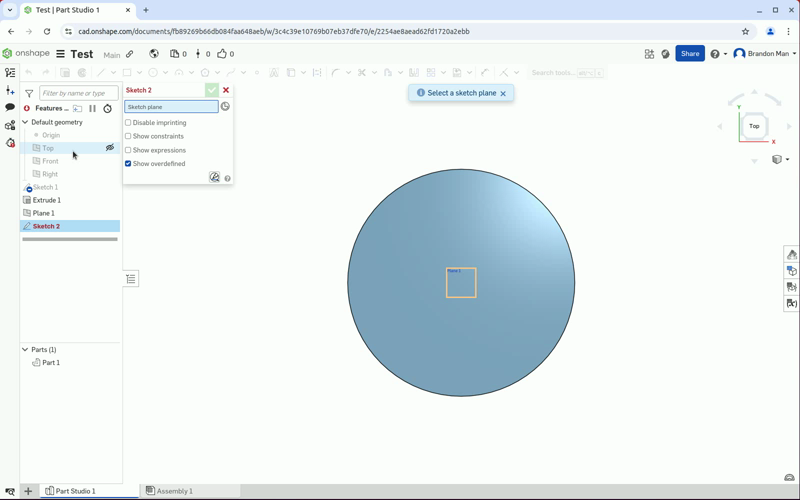
mouse_move(73, 215)
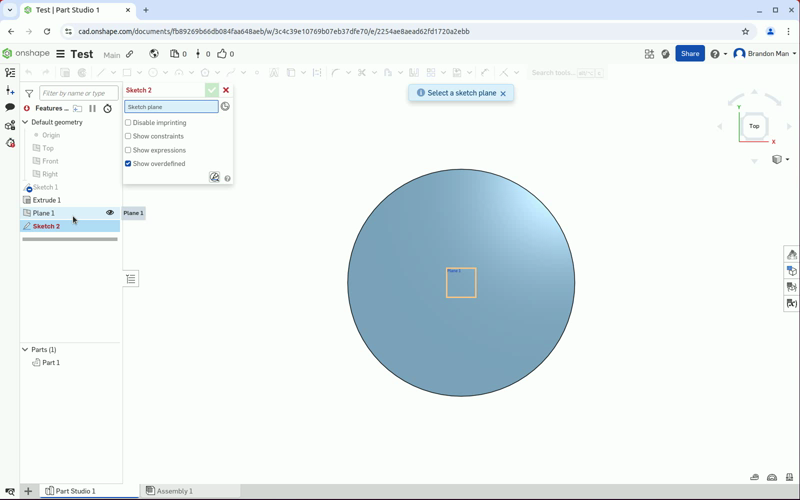
click(73, 215)
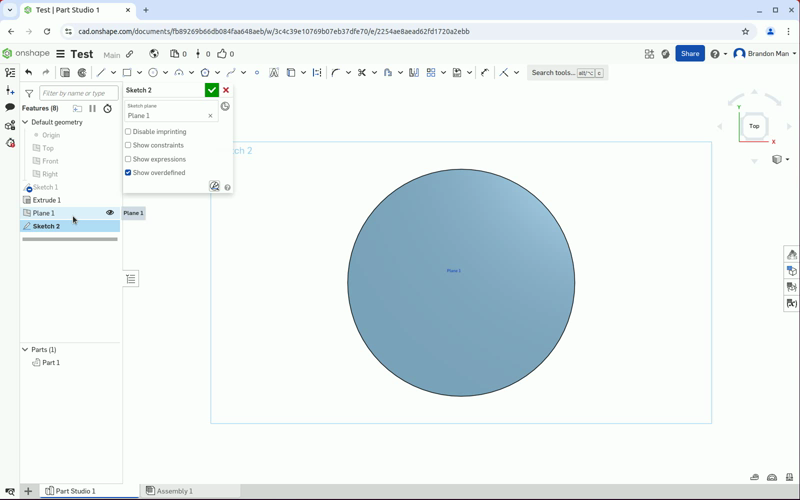
mouse_move(73, 352)
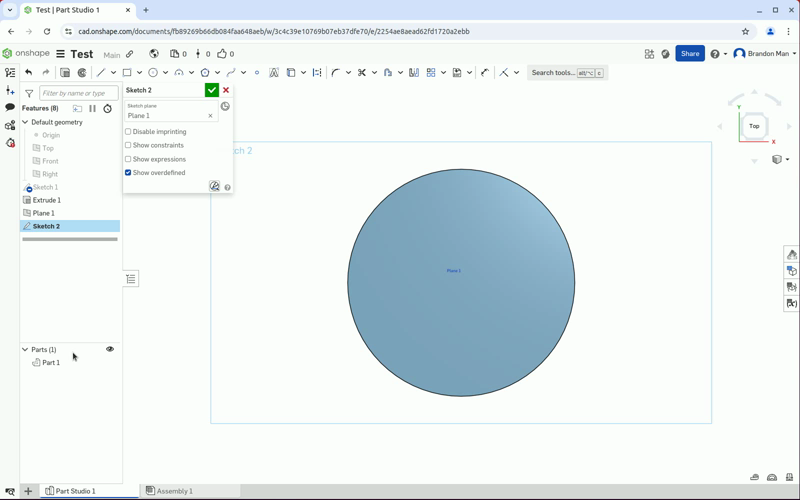
key(y)
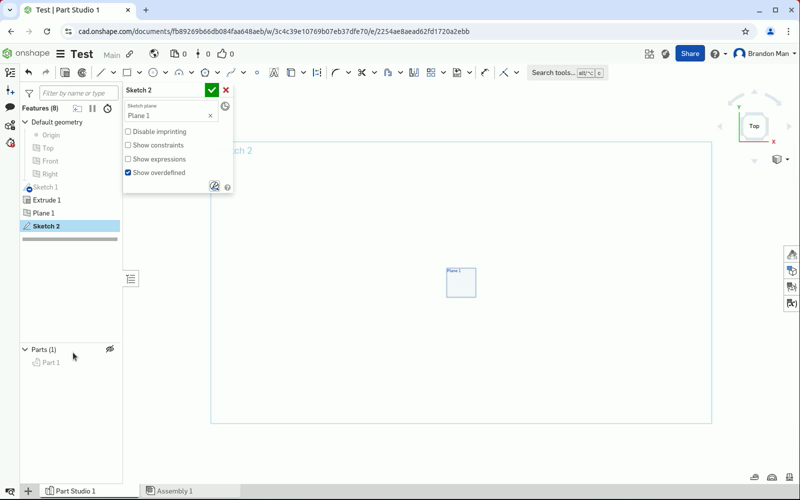
key(c)
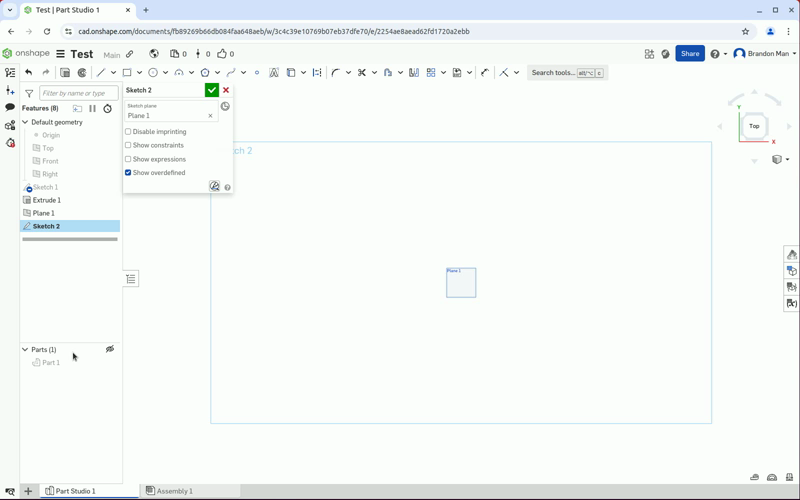
key_down(shift)
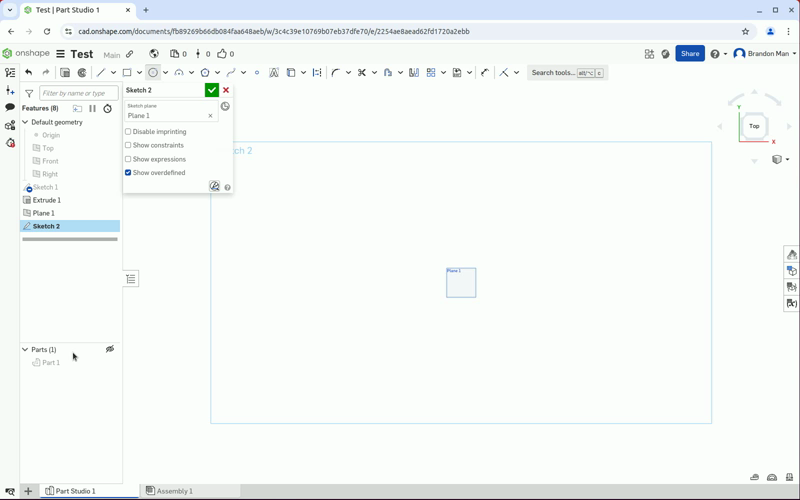
mouse_move(461, 282)
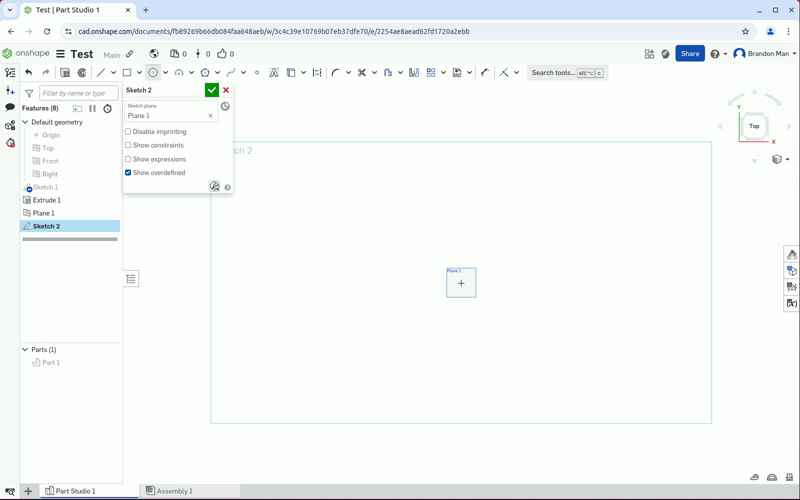
click(461, 282)
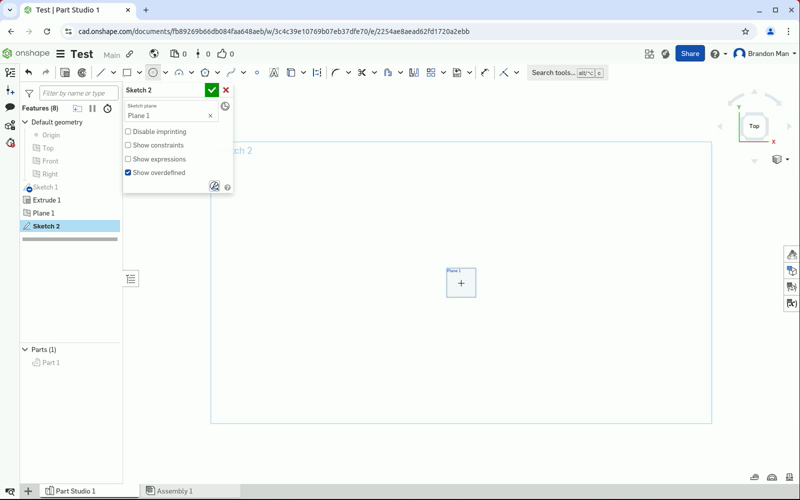
key_up(shift)
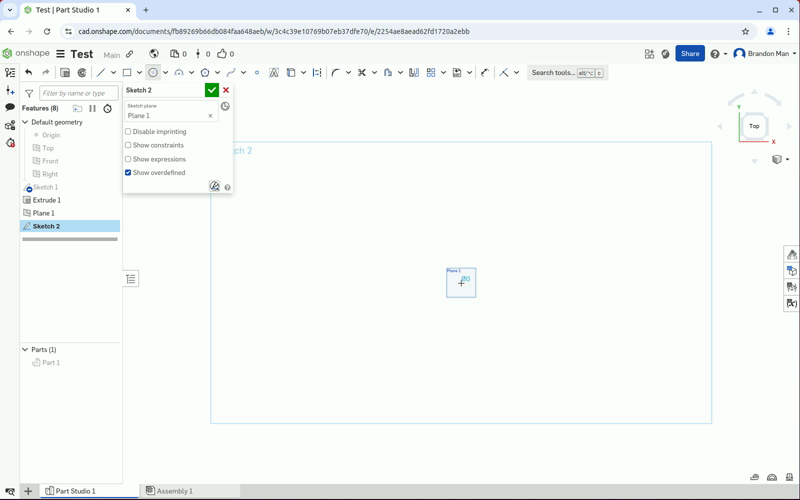
mouse_move(491, 282)
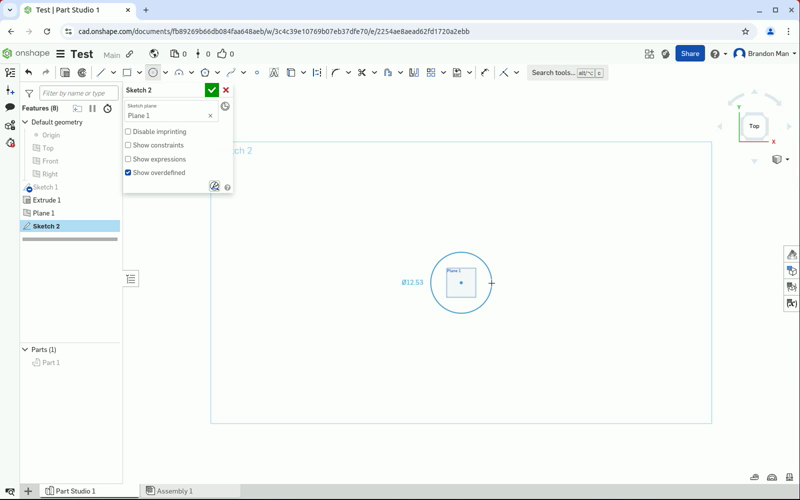
click(491, 282)
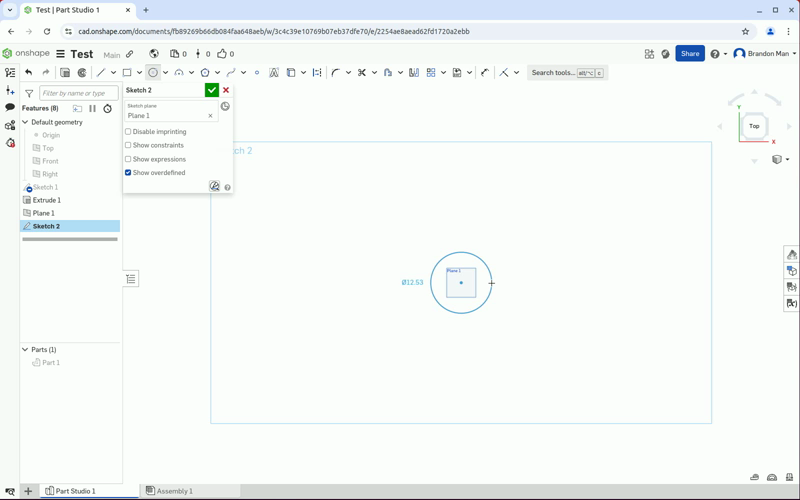
key(esc)
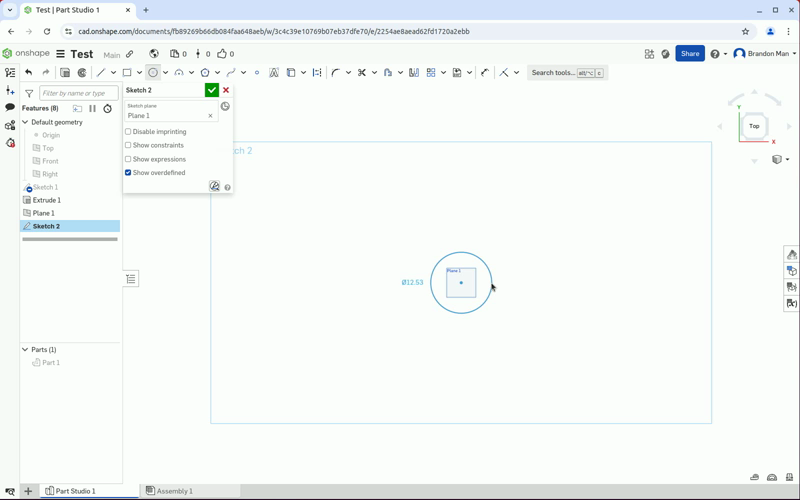
mouse_move(449, 304)
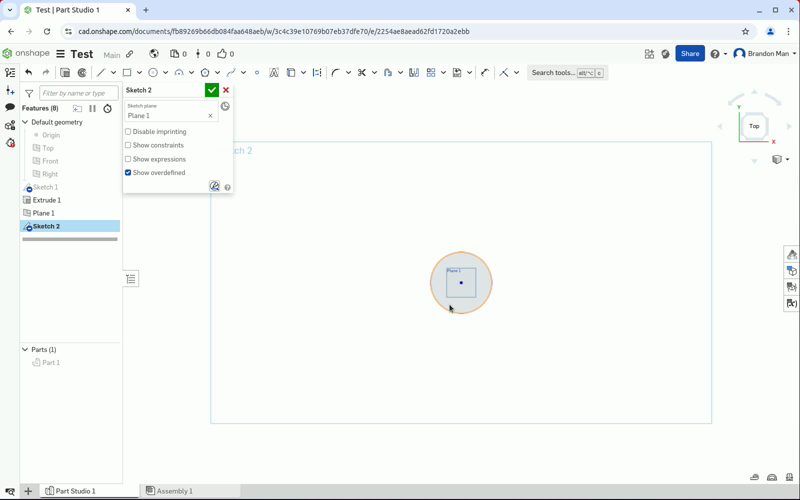
click(449, 304)
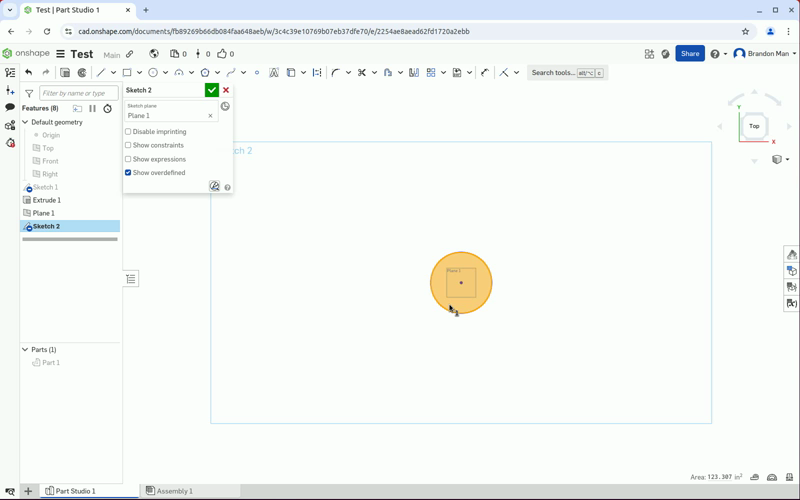
mouse_move(73, 352)
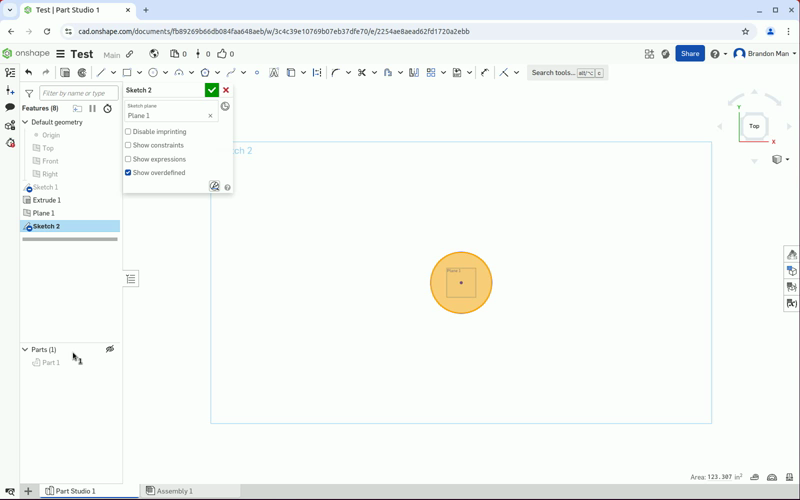
key(shift+y)
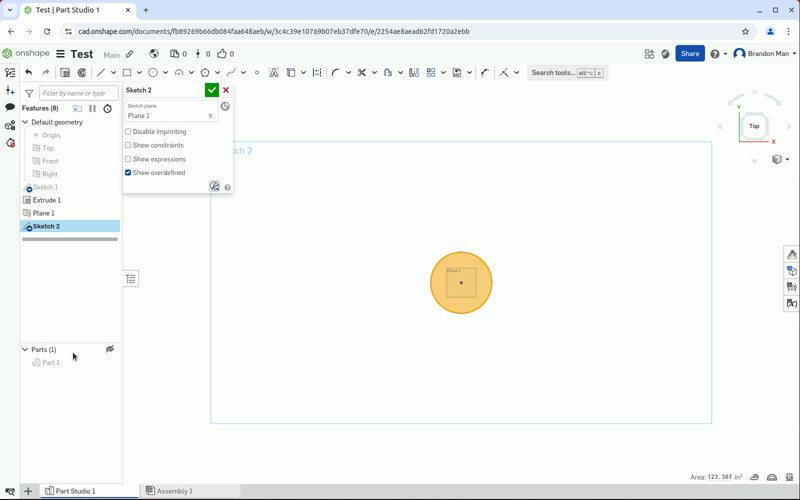
key(shift+e)
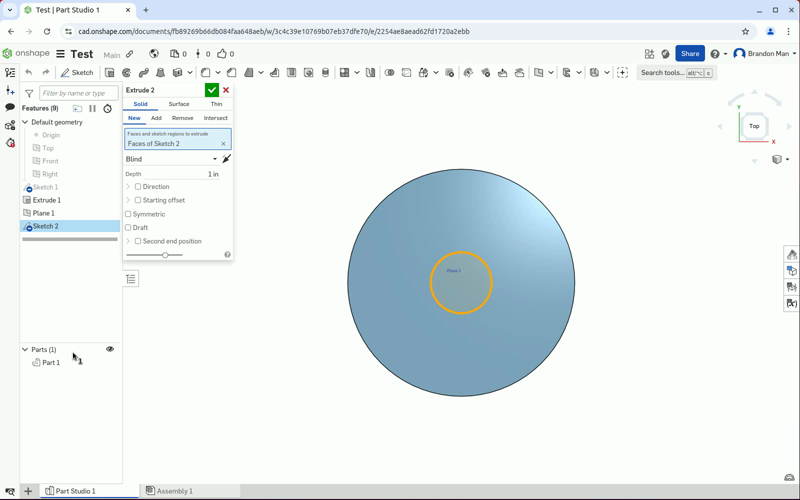
mouse_move(143, 106)
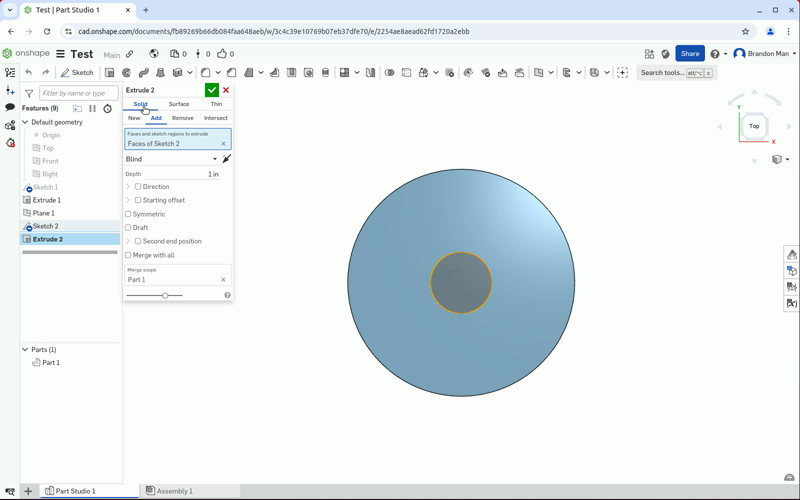
click(143, 106)
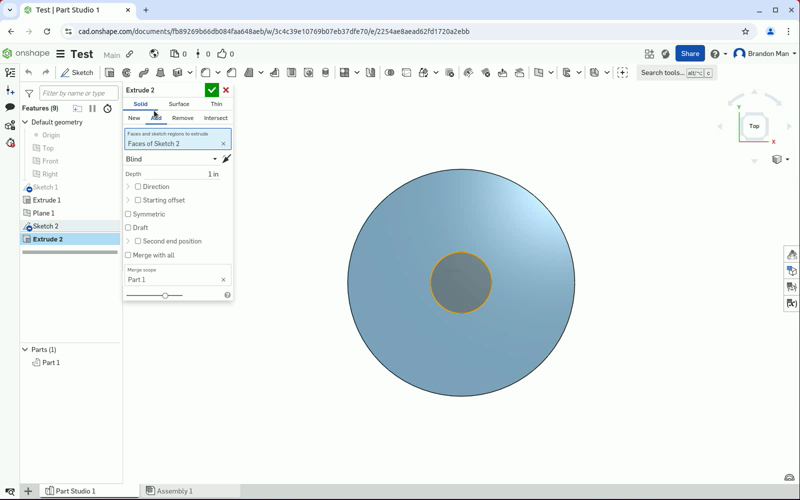
mouse_move(186, 120)
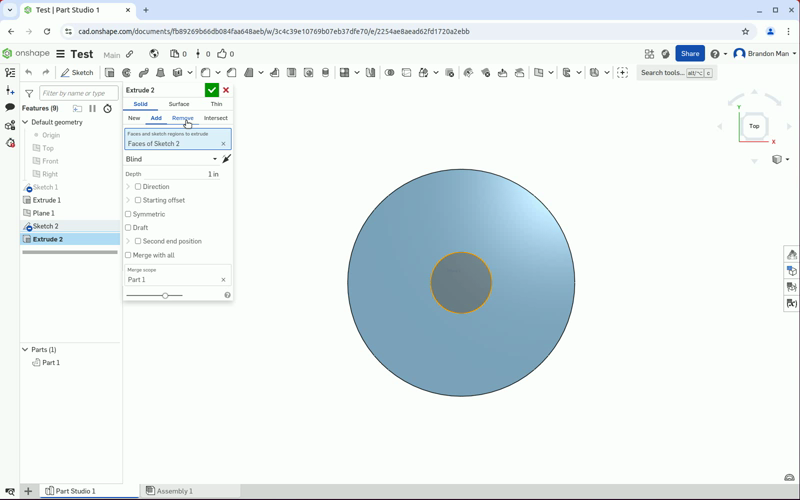
click(186, 120)
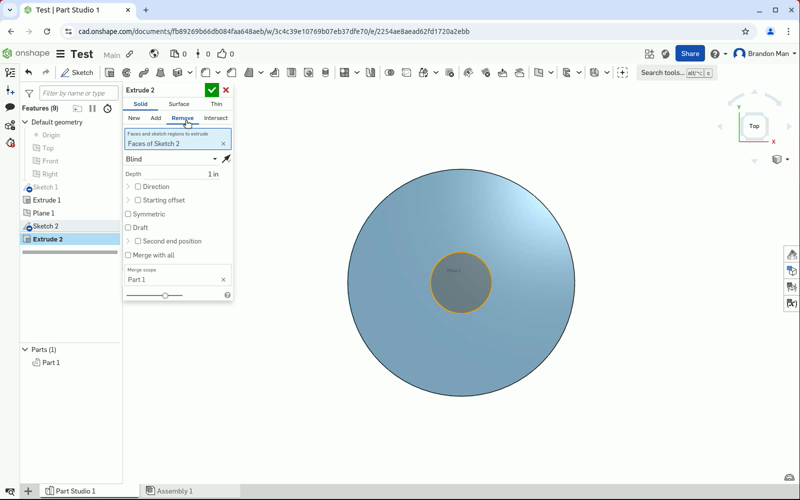
key(tab, 4)
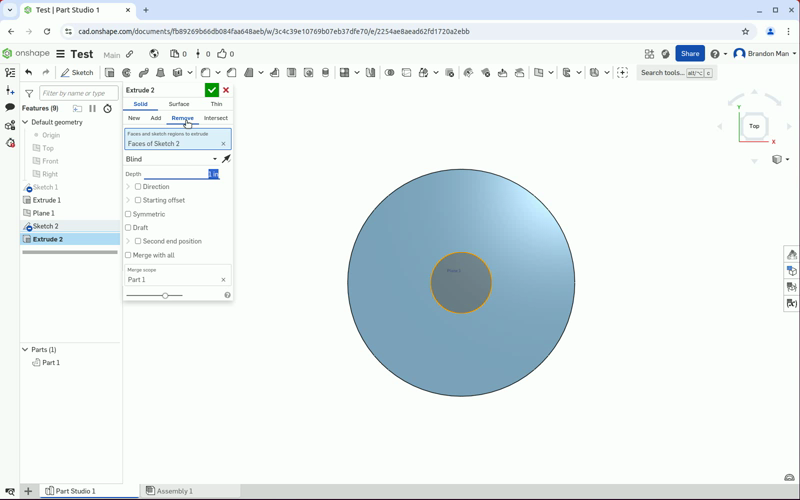
text(8.425)
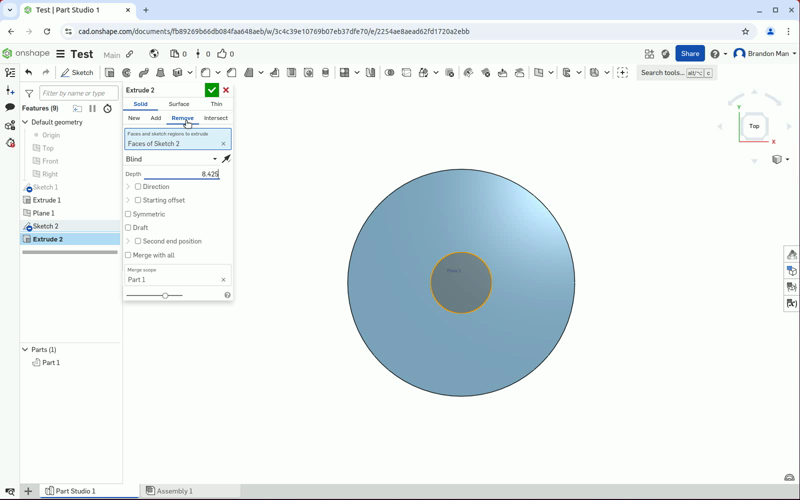
key(tab, 6)
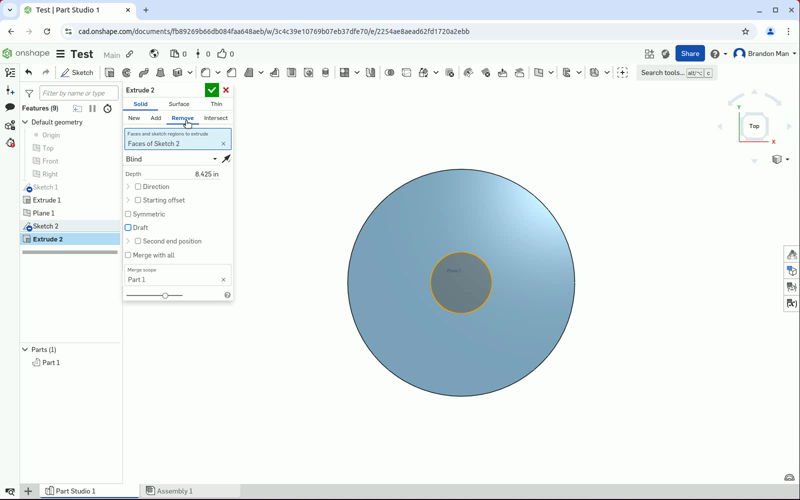
key(space)
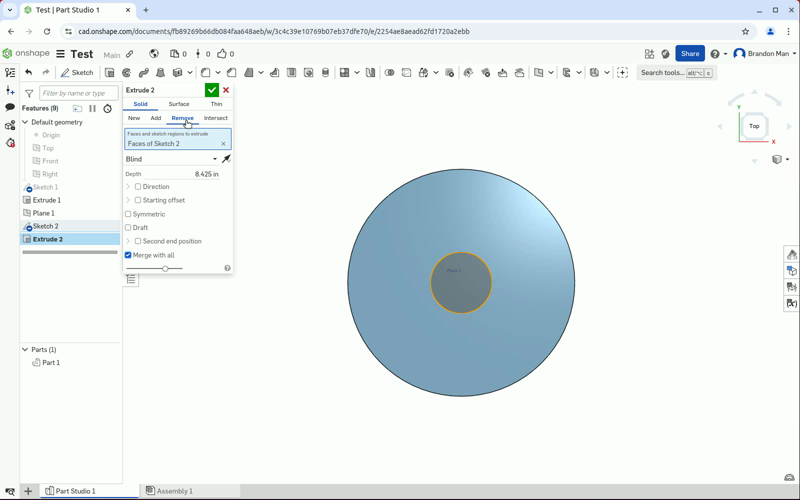
key(enter)
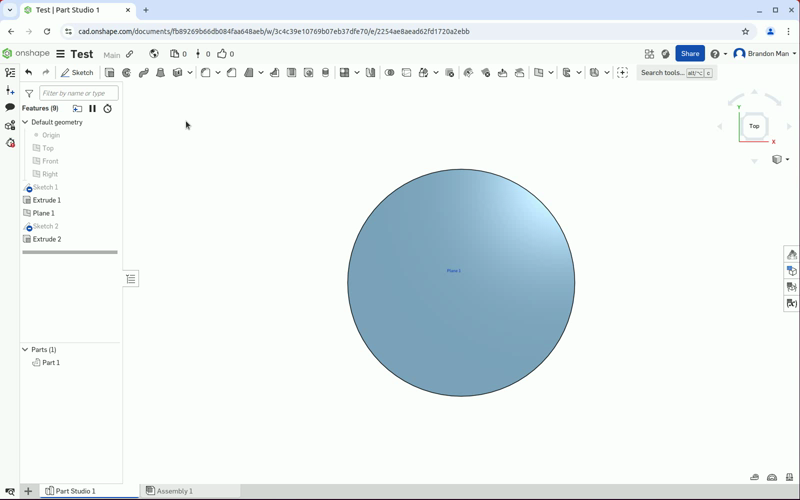
key(shift+h)
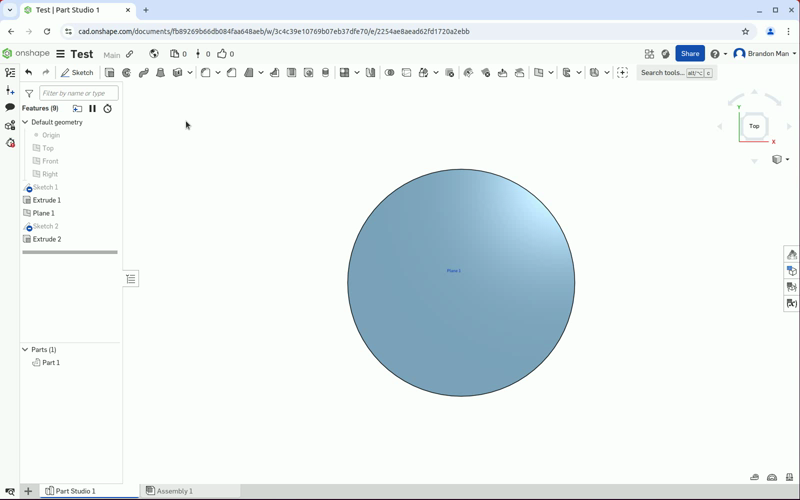
key(shift+h)
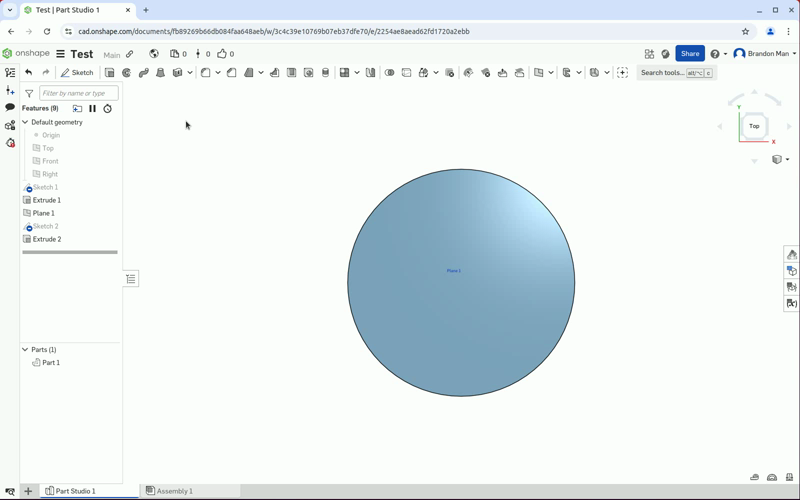
mouse_move(73, 189)
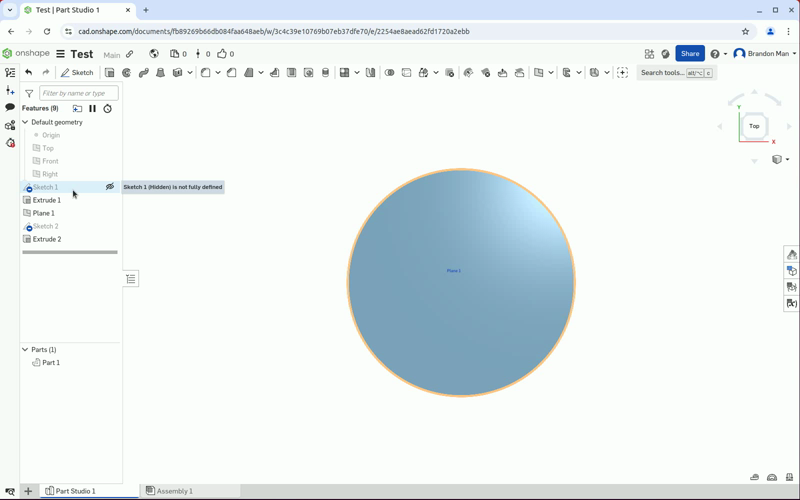
click(73, 189)
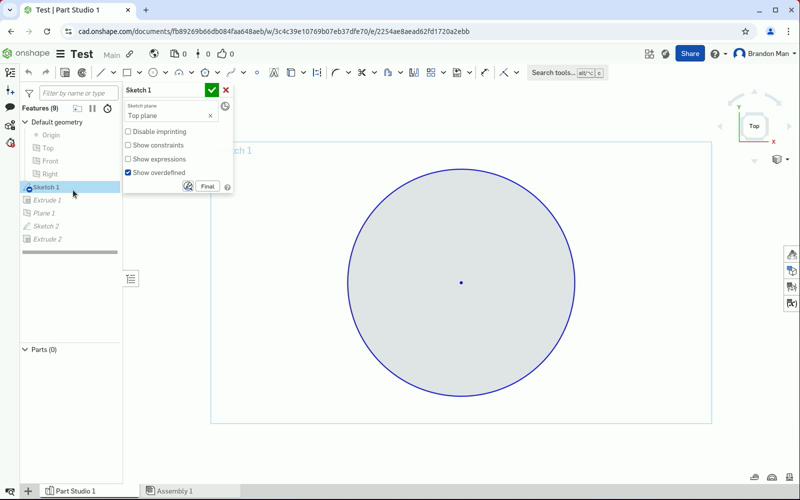
mouse_move(229, 92)
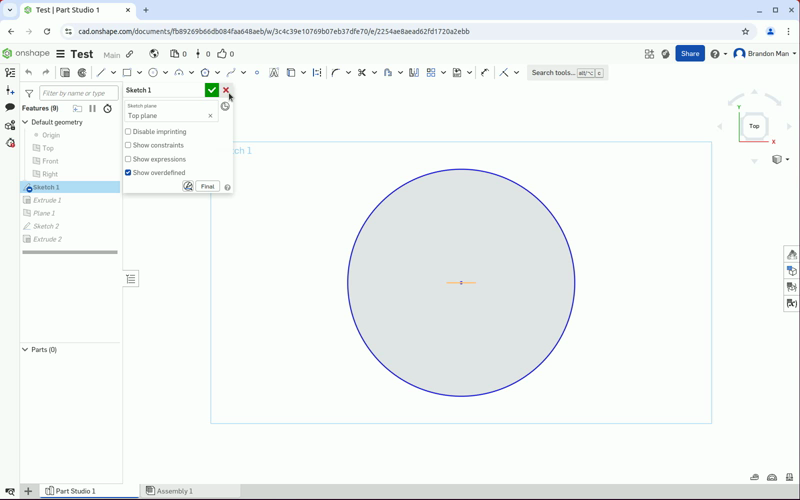
click(229, 92)
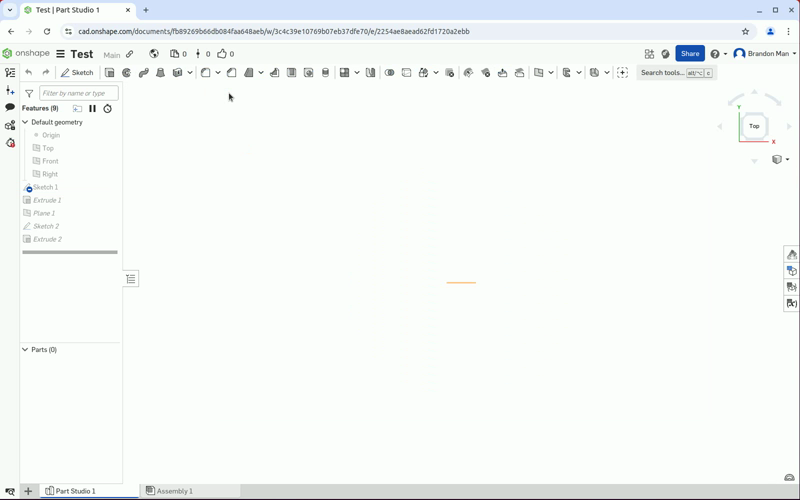
key(shift+s)
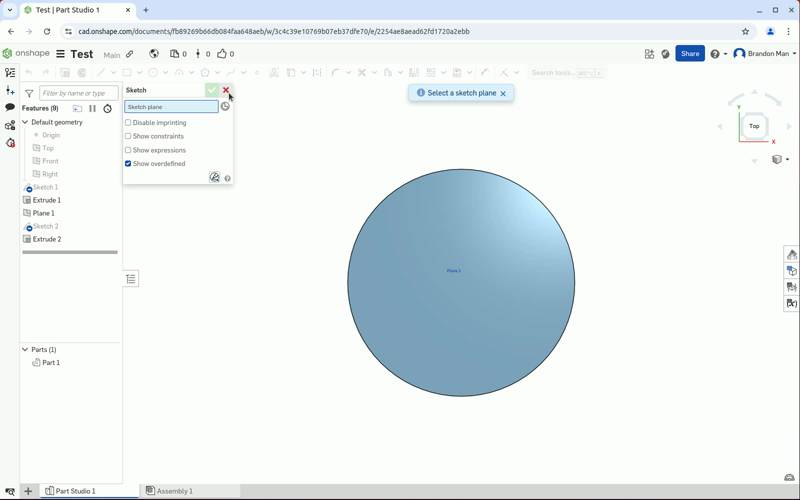
mouse_move(73, 215)
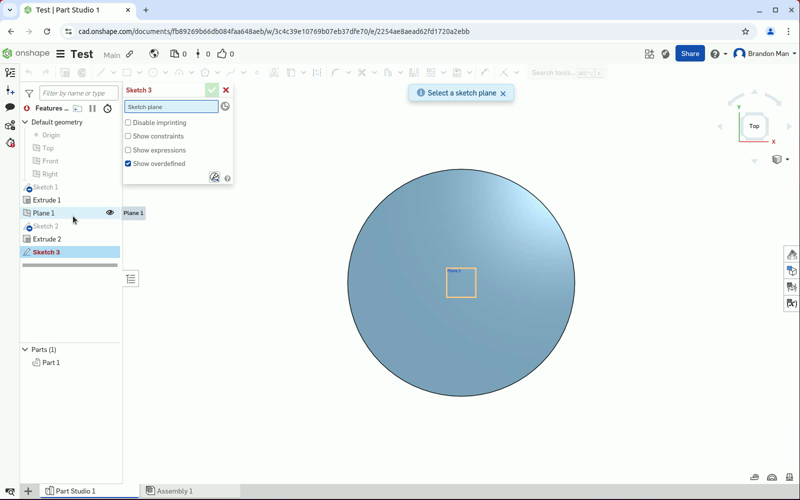
click(73, 215)
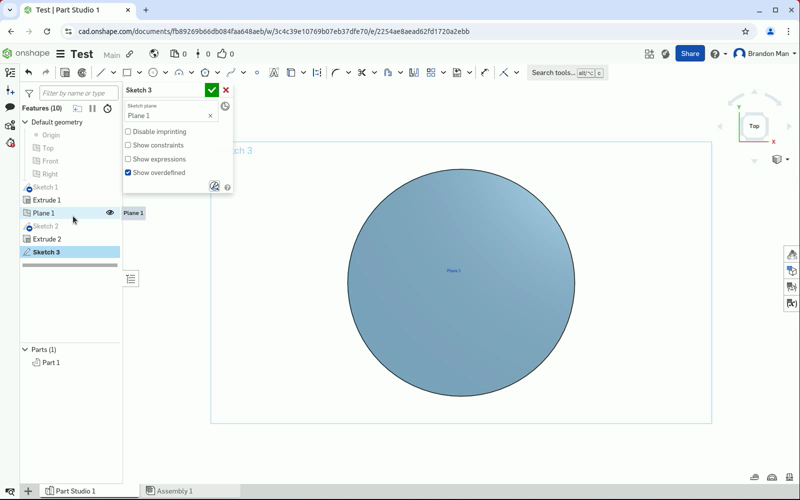
mouse_move(73, 352)
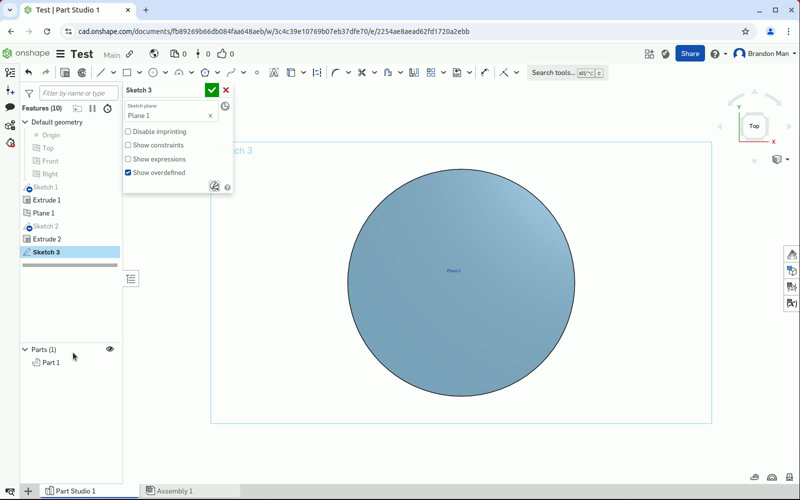
key(y)
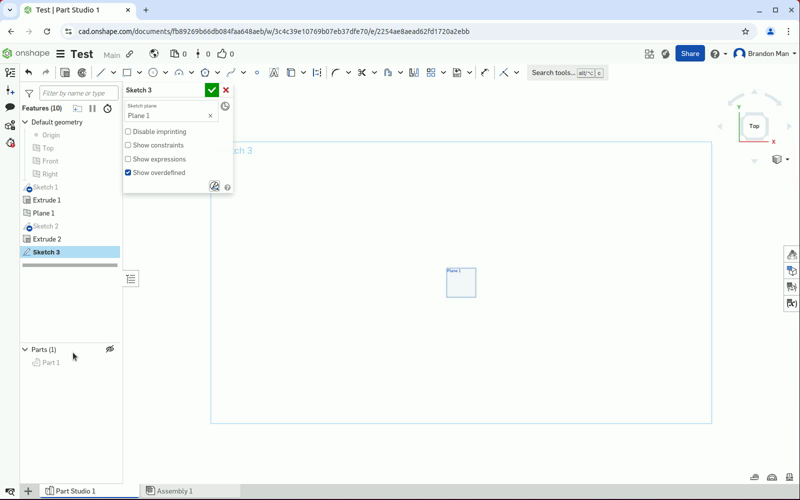
key(c)
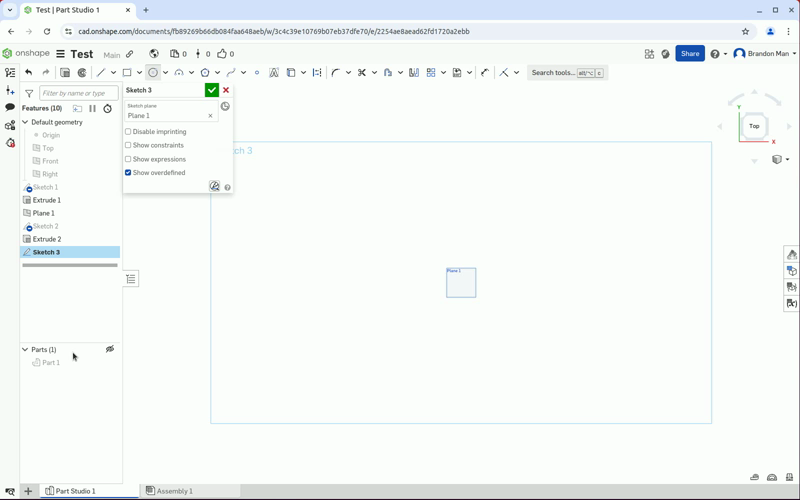
key_down(shift)
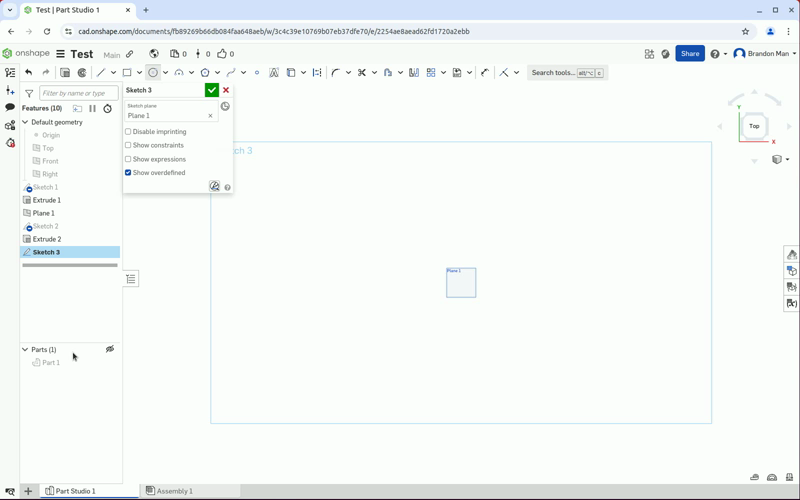
mouse_move(461, 282)
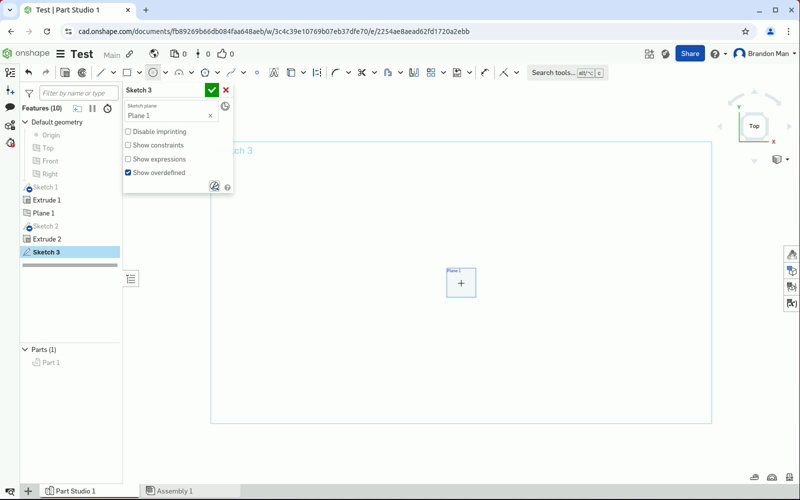
click(461, 282)
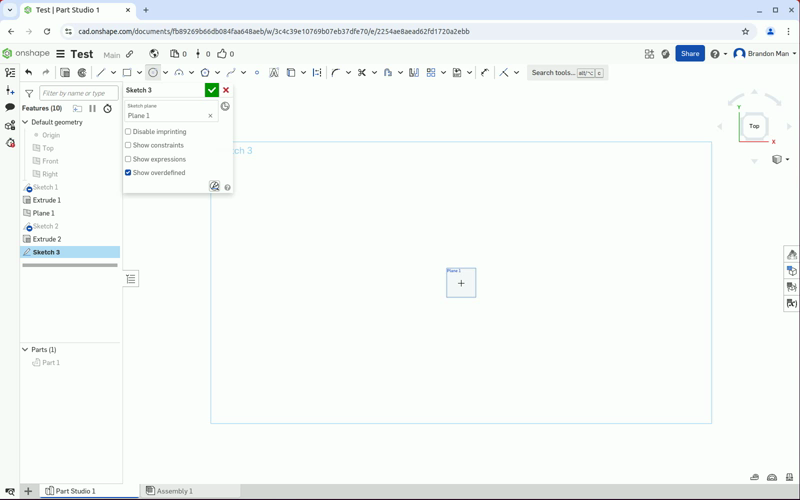
key_up(shift)
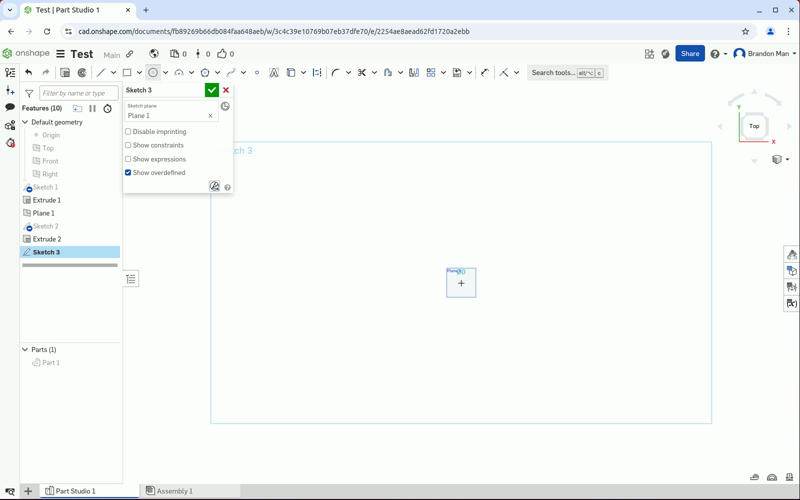
mouse_move(491, 282)
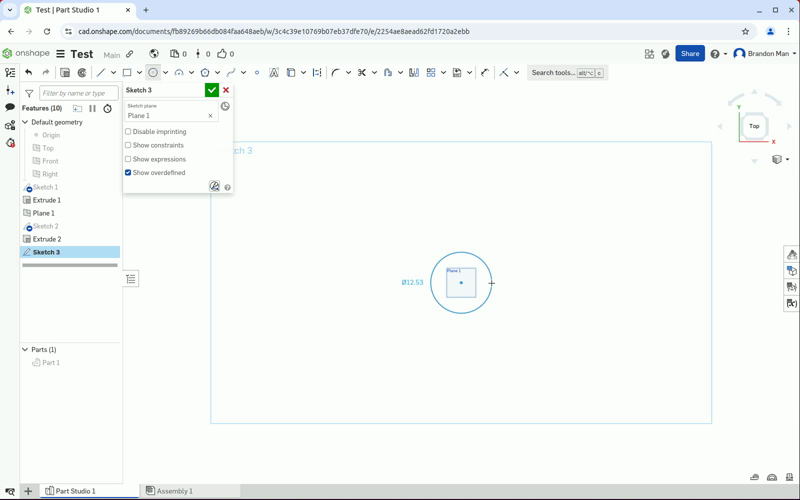
click(491, 282)
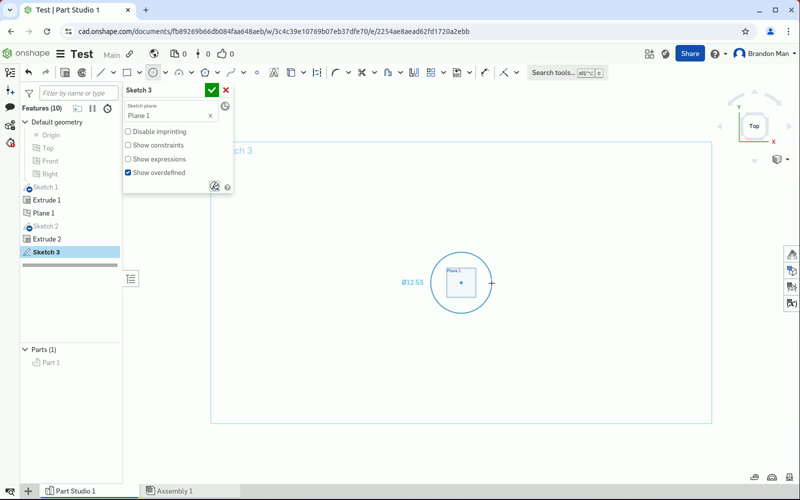
key(esc)
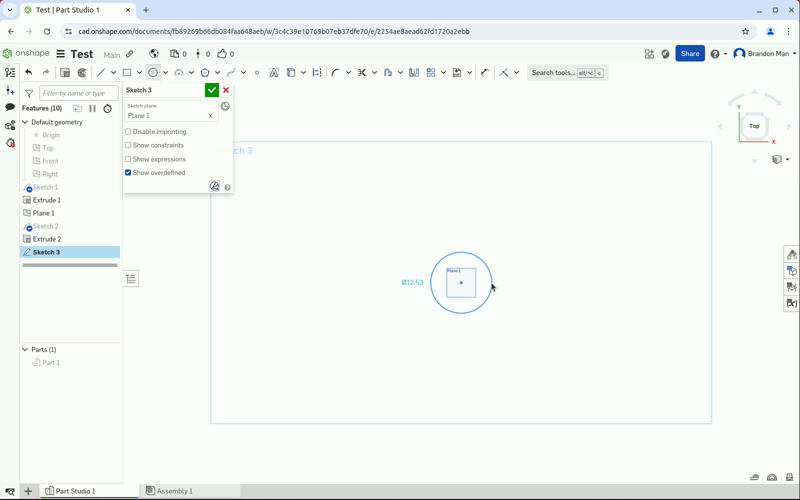
mouse_move(459, 255)
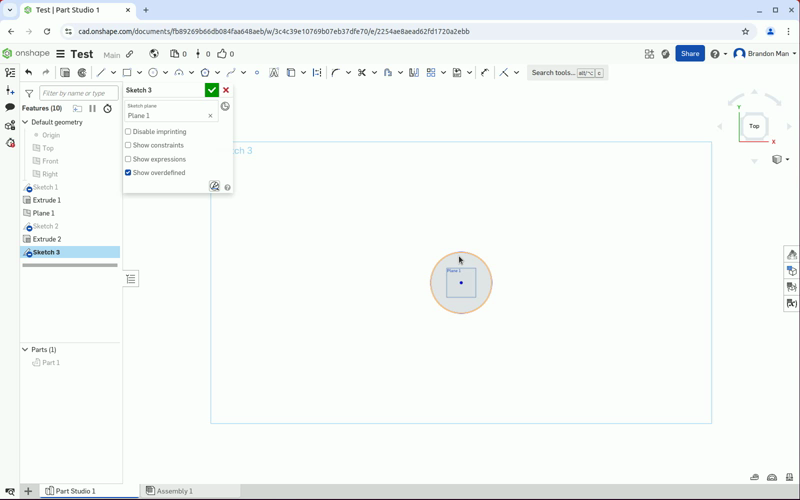
click(459, 255)
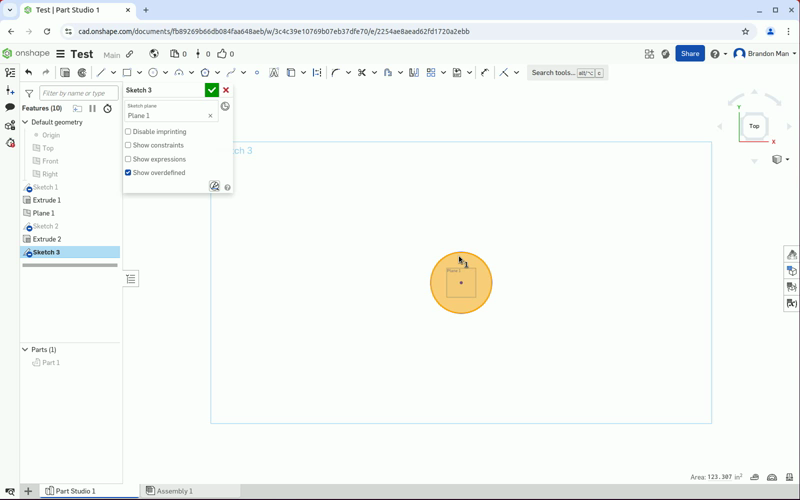
mouse_move(73, 352)
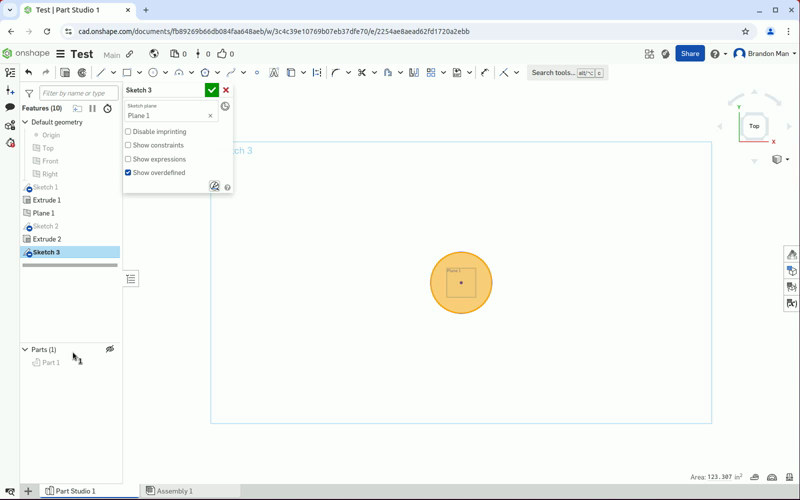
key(shift+y)
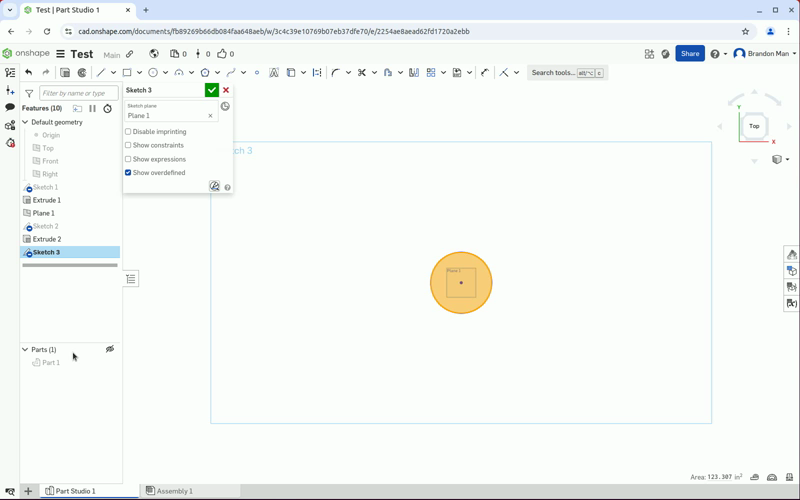
key(shift+e)
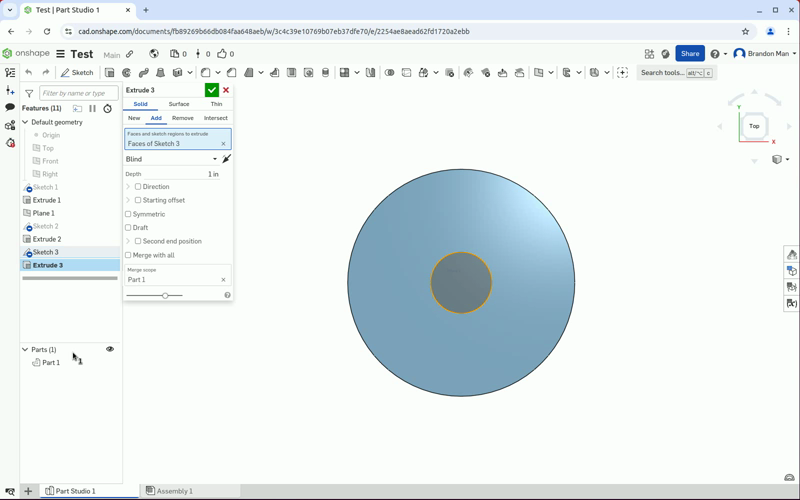
mouse_move(143, 106)
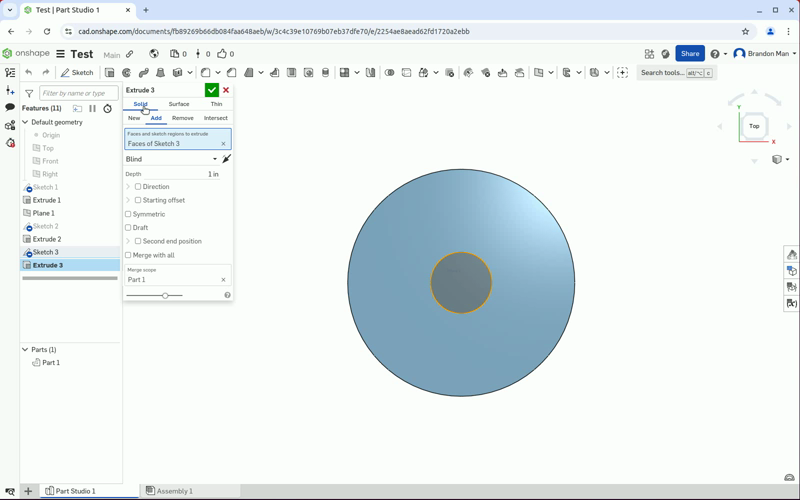
click(143, 106)
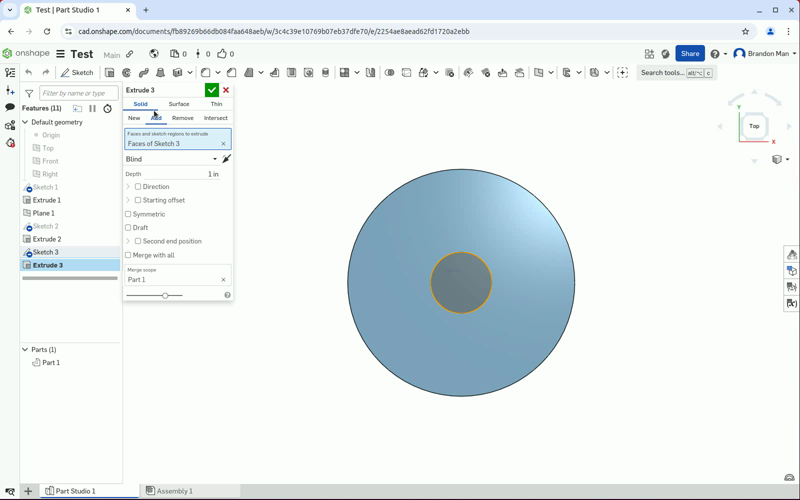
mouse_move(186, 120)
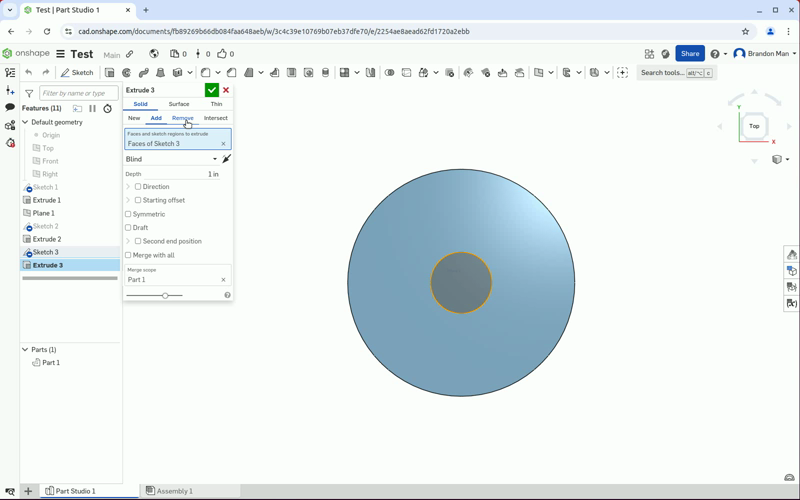
click(186, 120)
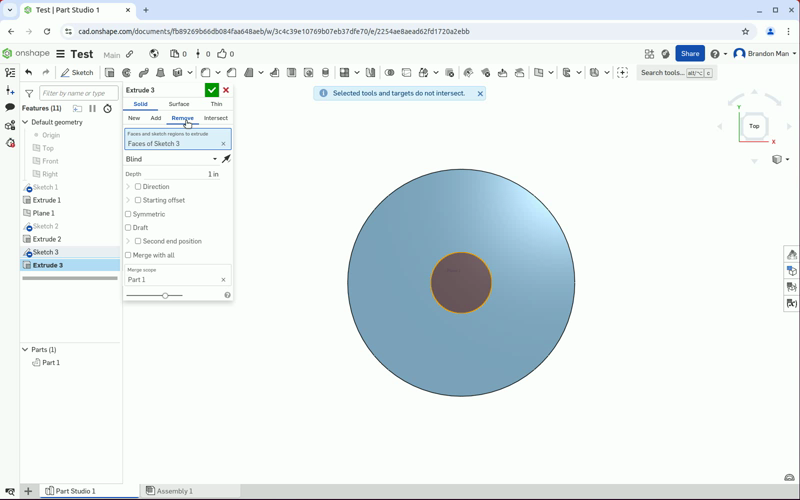
key(tab, 4)
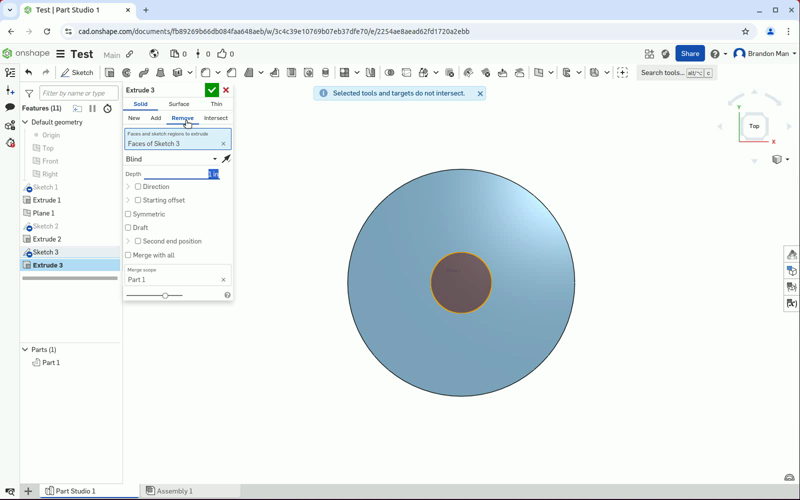
text(1.204)
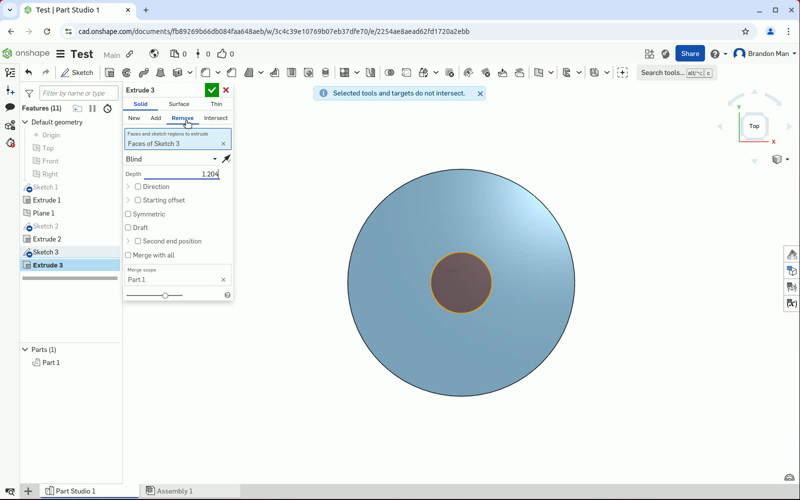
key(tab, 6)
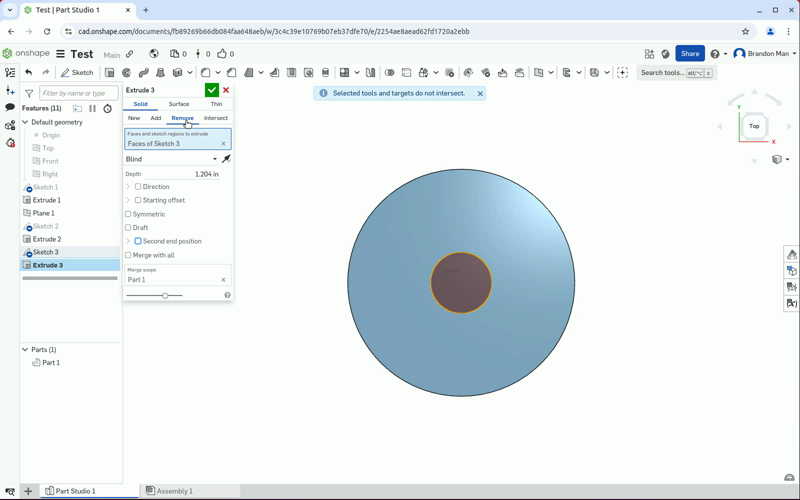
key(space)
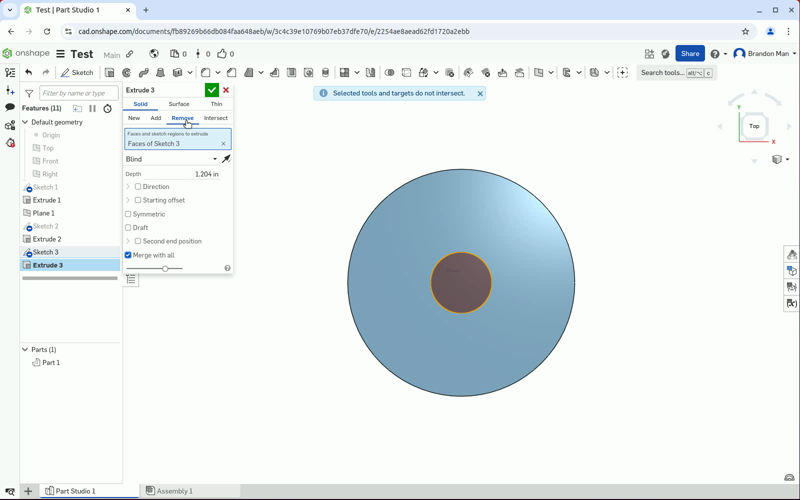
key(enter)
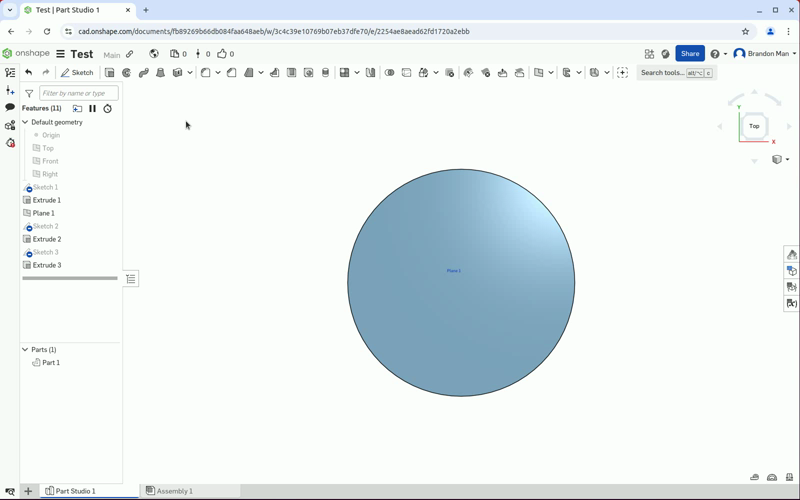
key(shift+h)
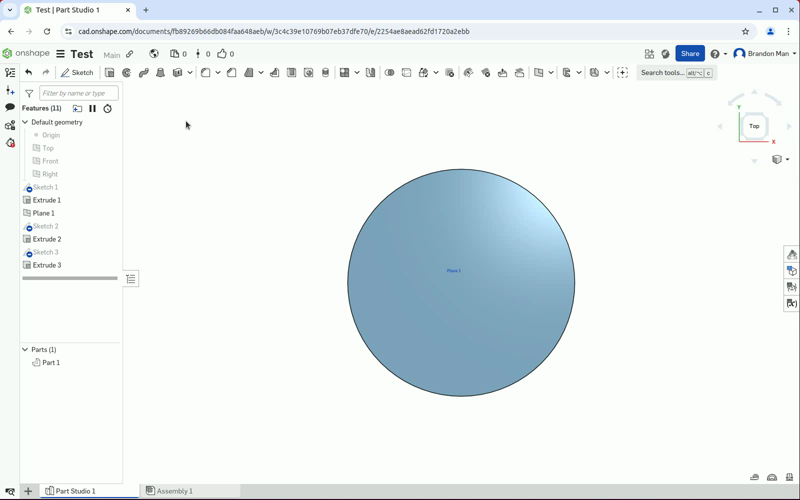
key(shift+h)
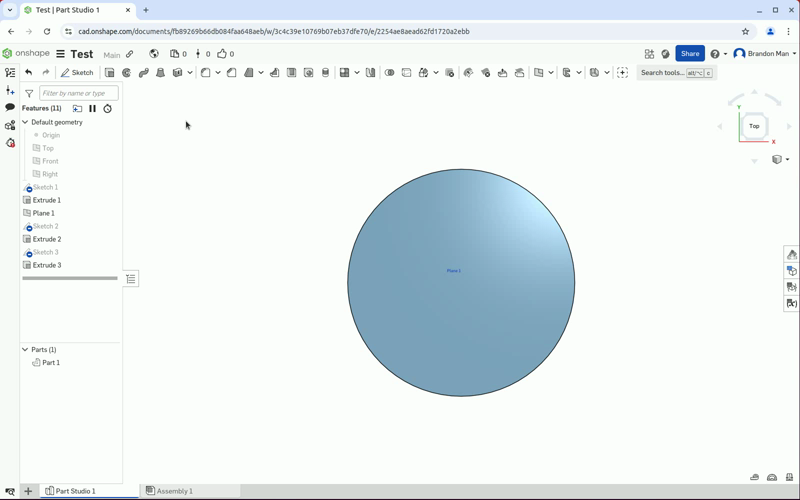
mouse_move(73, 189)
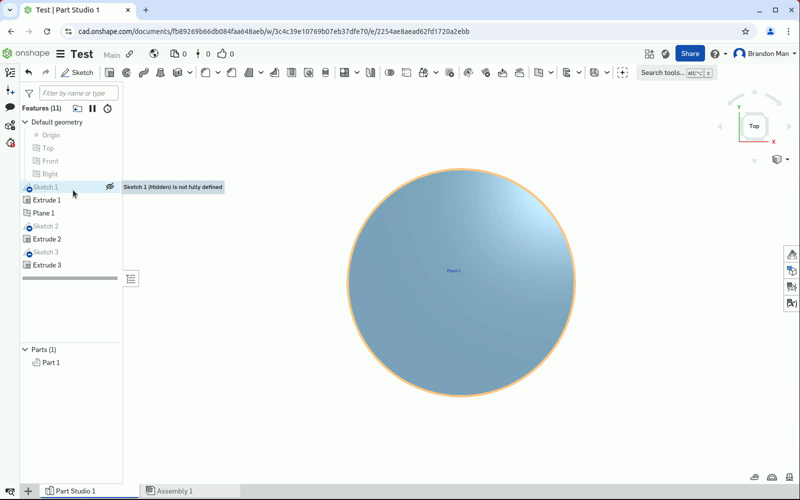
click(73, 189)
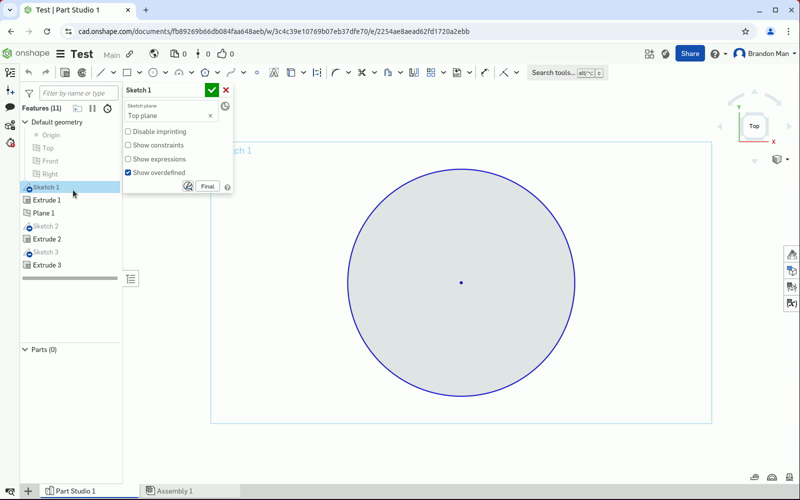
mouse_move(229, 92)
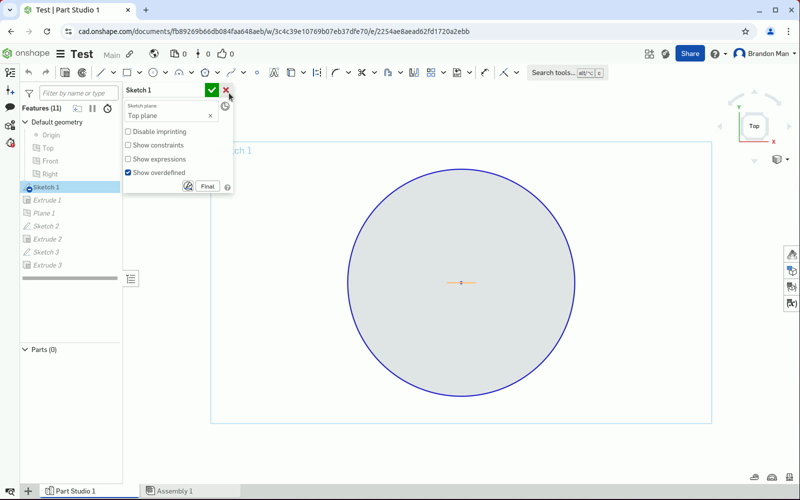
click(229, 92)
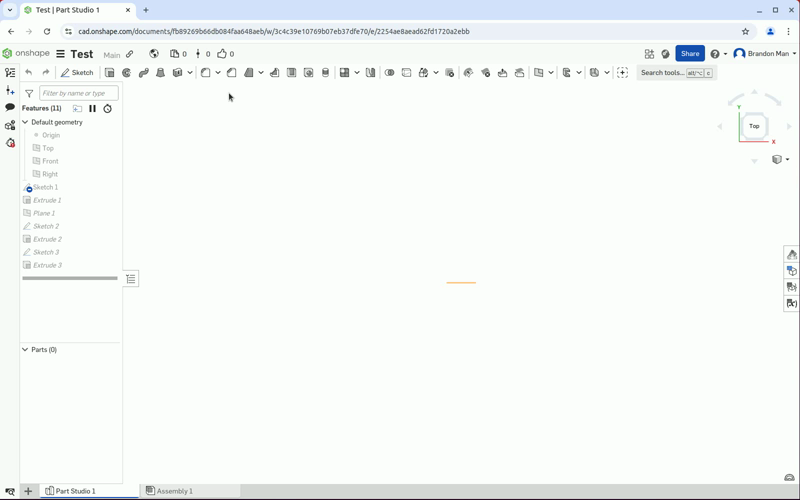
key(shift+s)
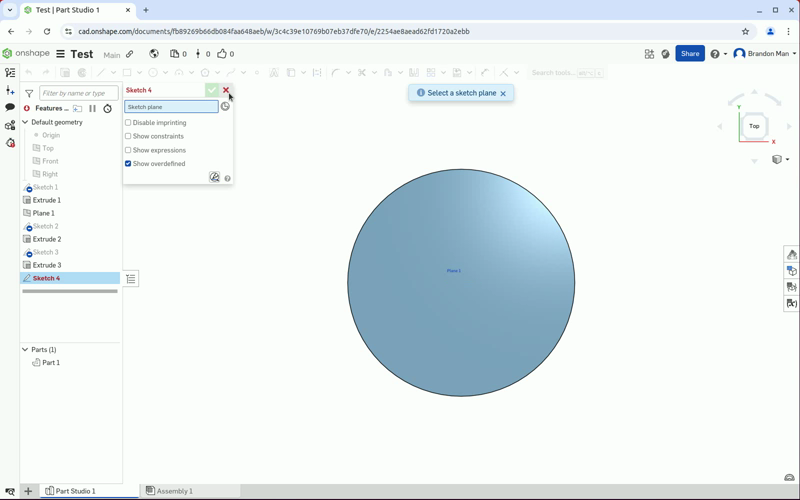
mouse_move(73, 215)
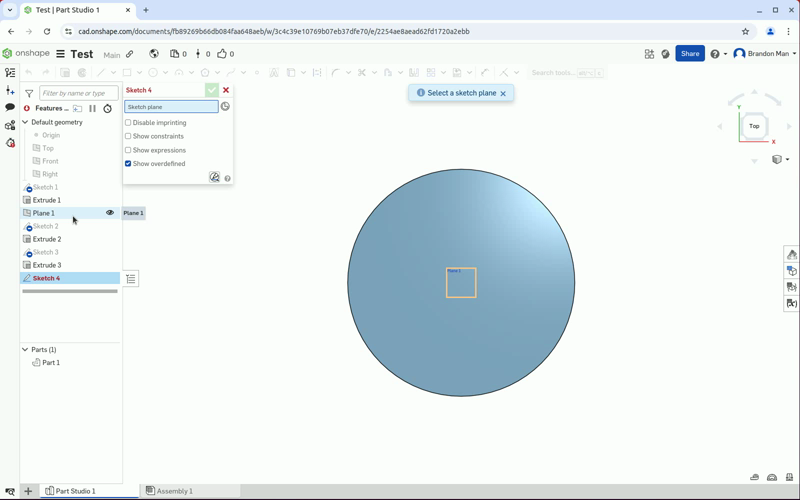
click(73, 215)
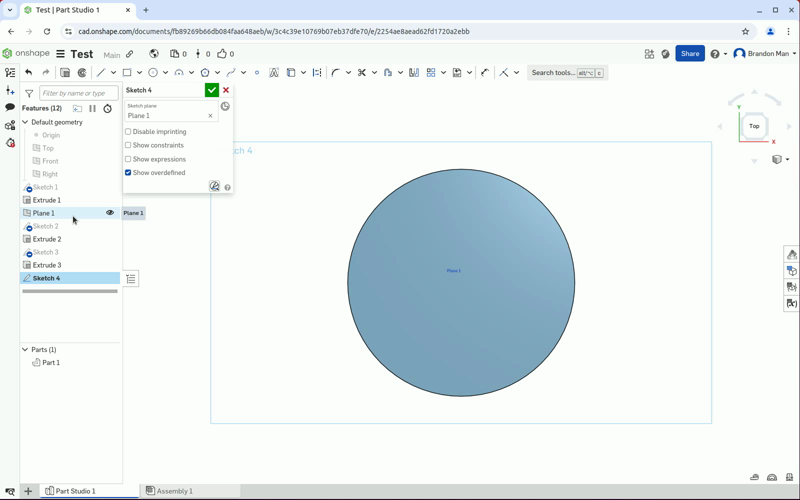
mouse_move(73, 352)
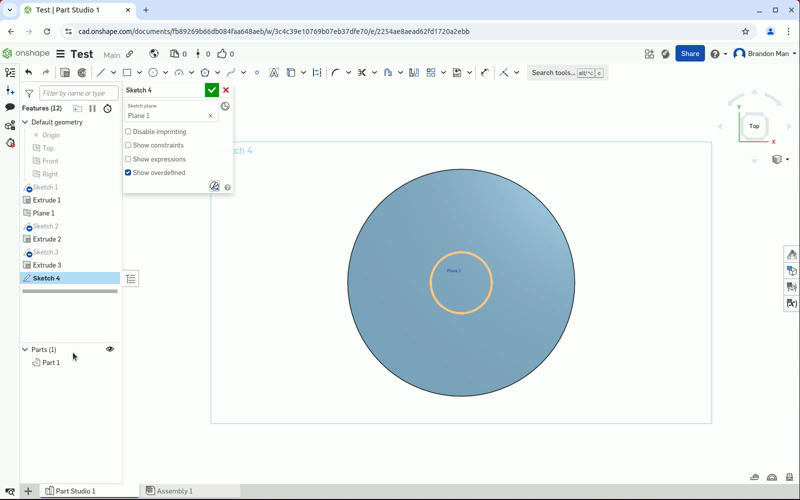
key(y)
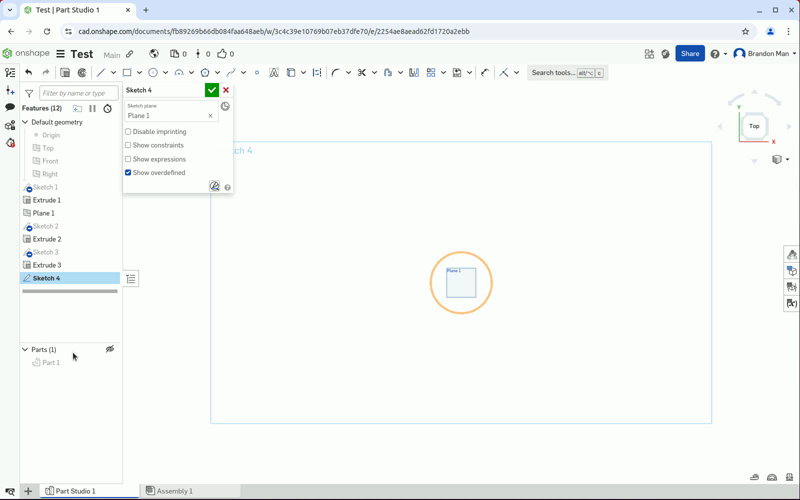
key(c)
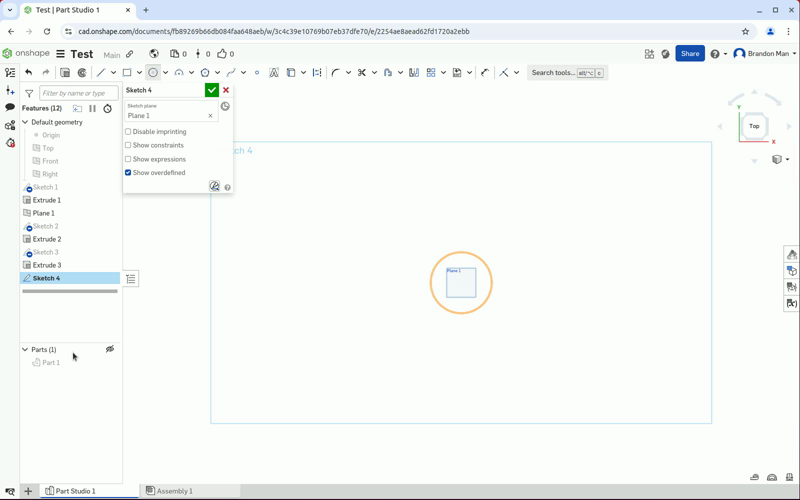
key_down(shift)
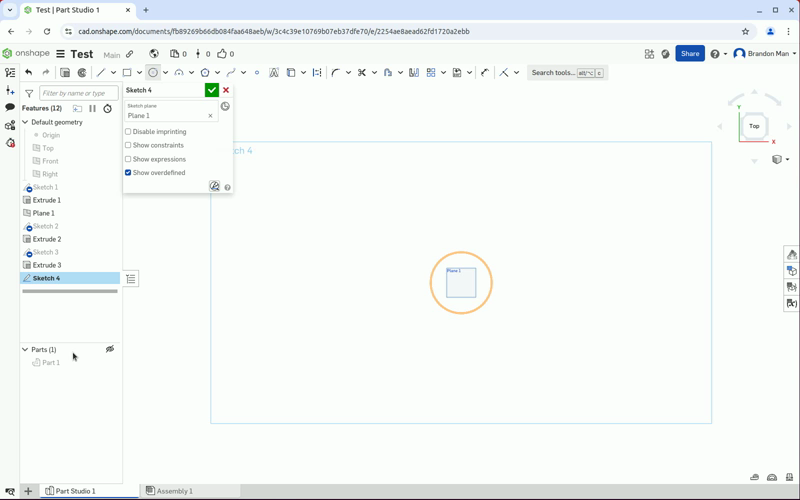
mouse_move(461, 282)
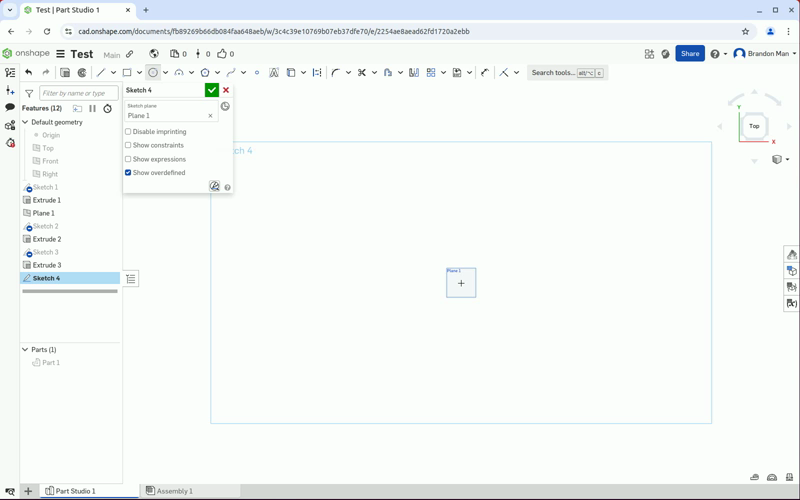
click(461, 282)
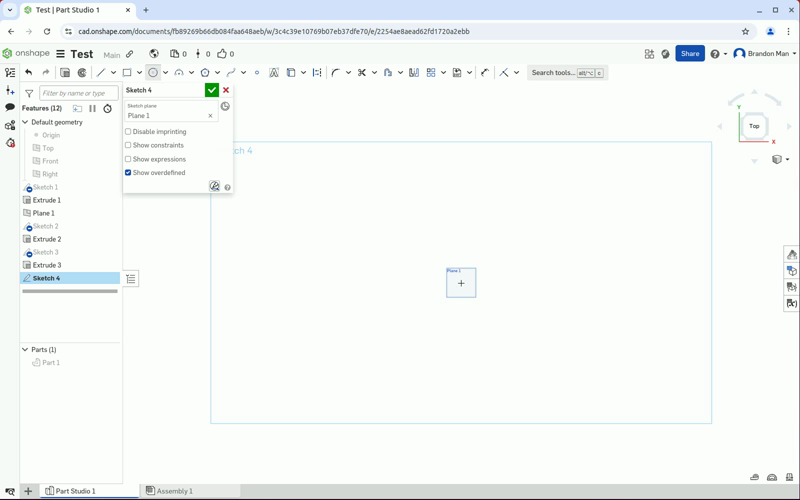
key_up(shift)
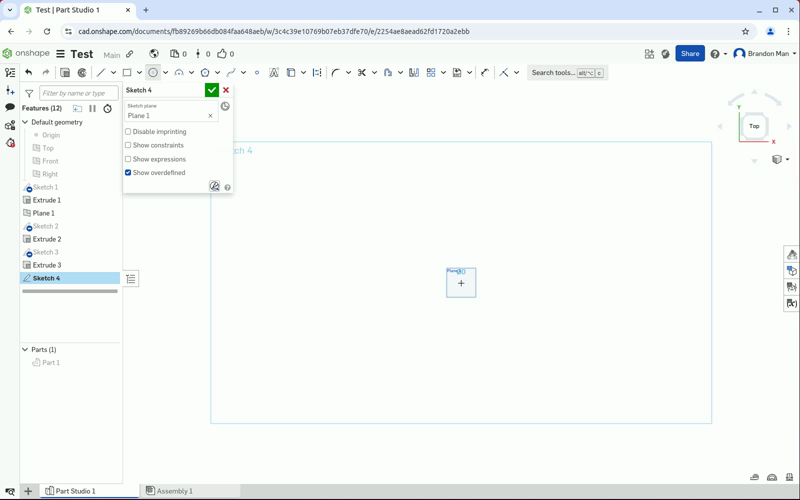
mouse_move(497, 282)
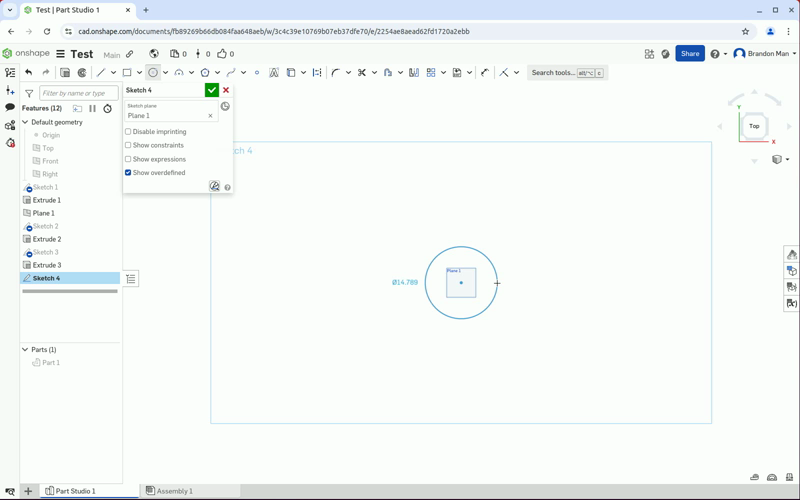
click(497, 282)
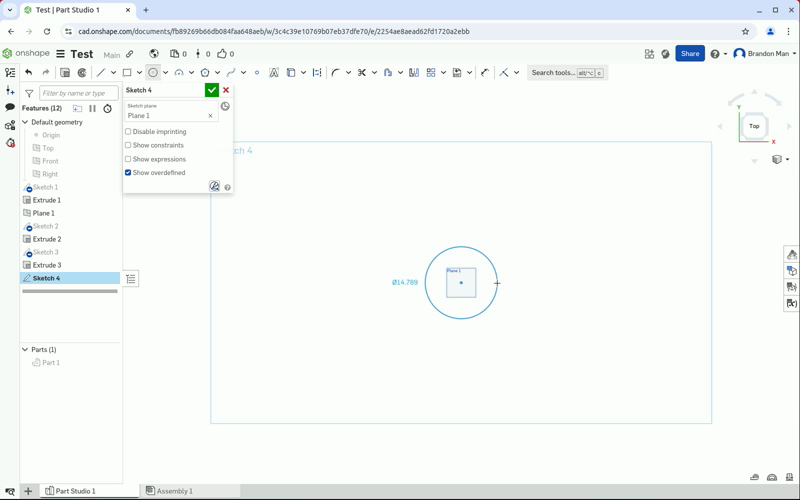
key(esc)
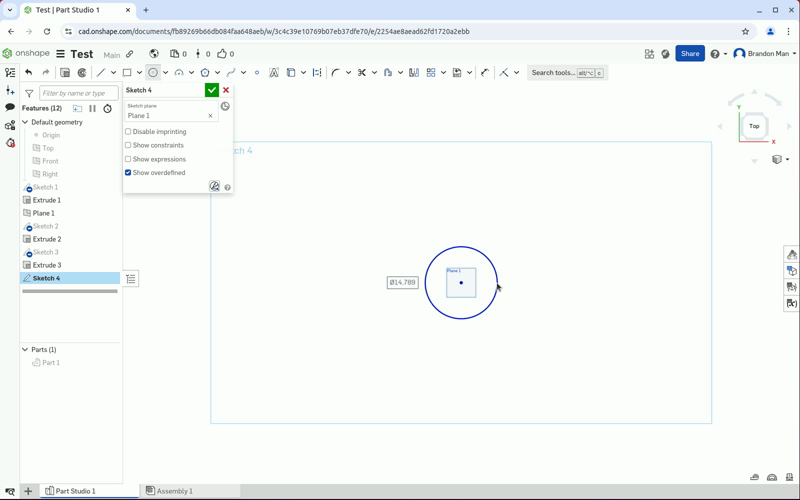
key(c)
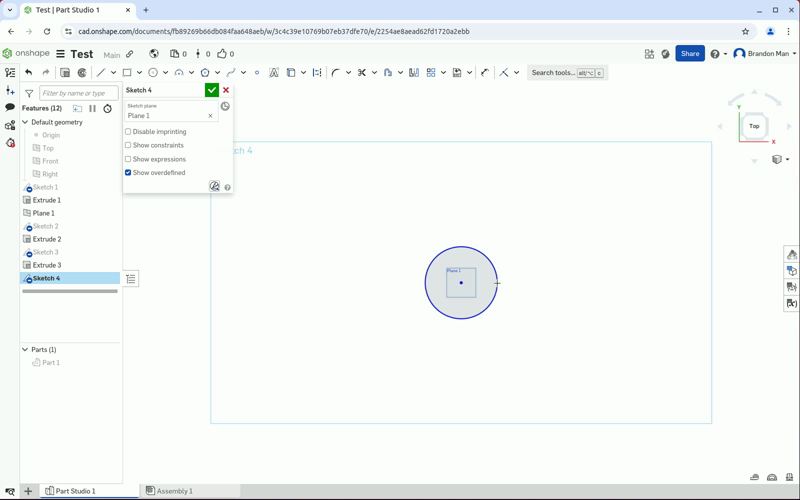
key_down(shift)
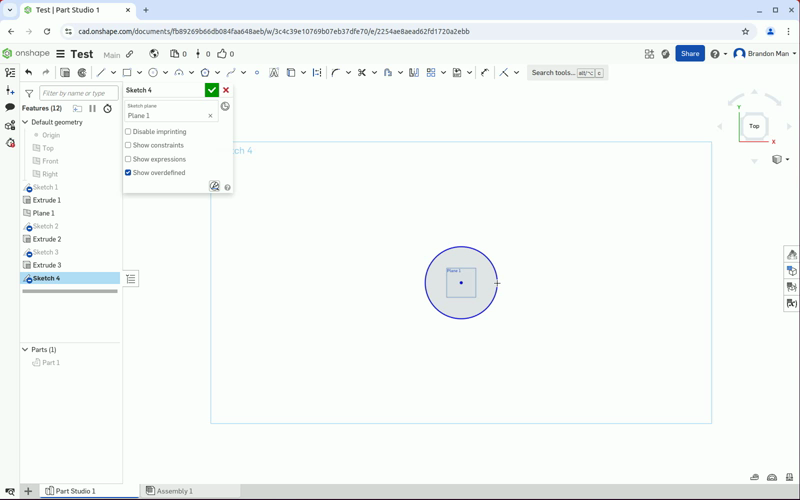
mouse_move(461, 282)
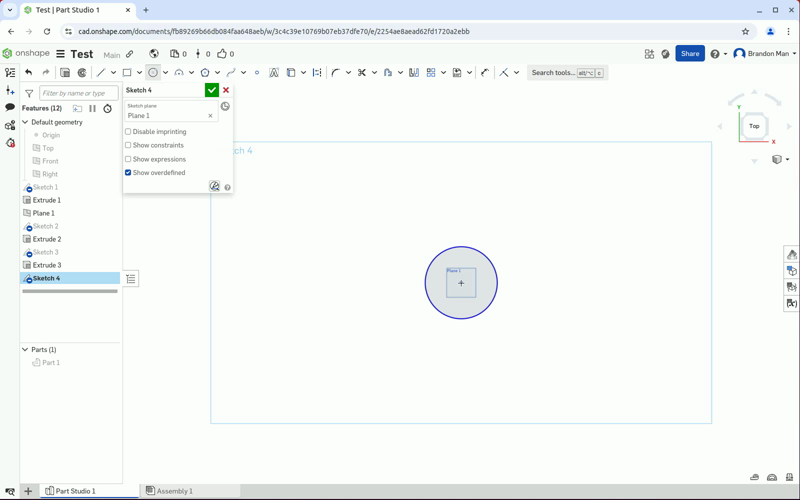
click(461, 282)
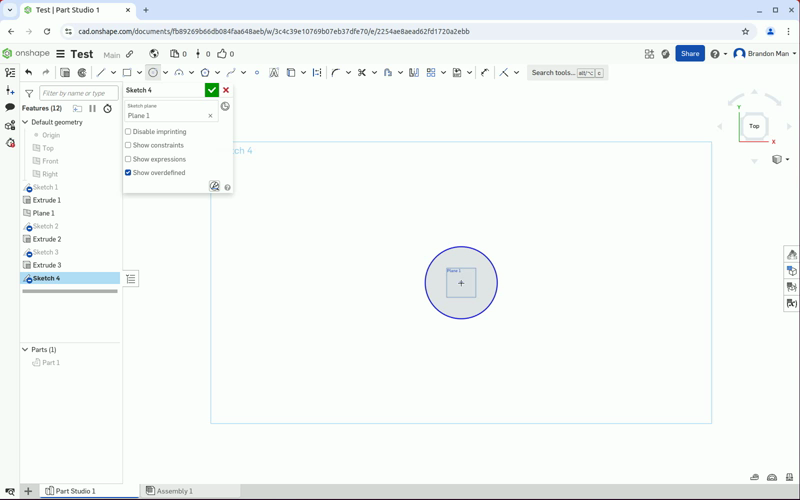
key_up(shift)
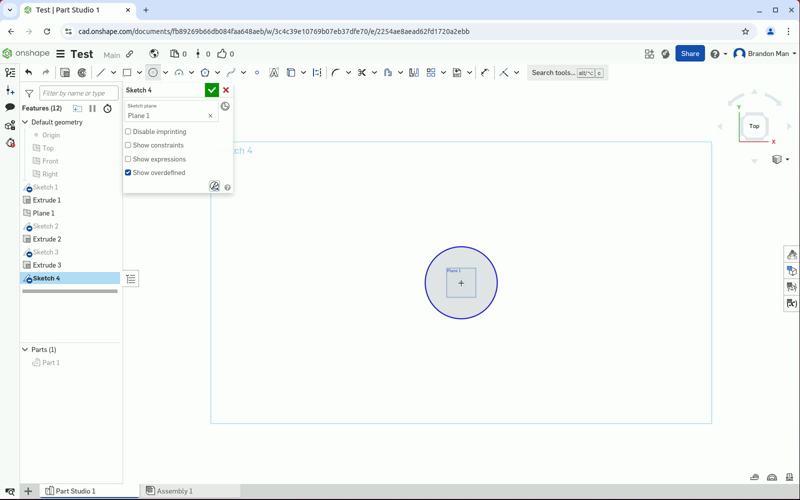
mouse_move(492, 282)
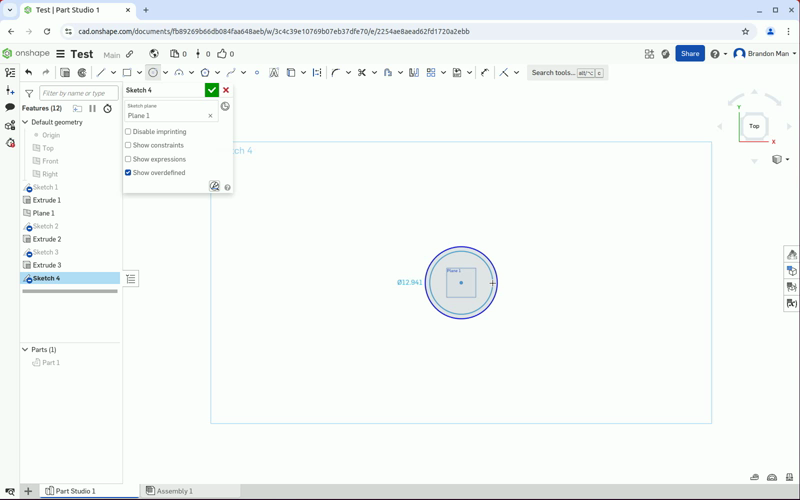
click(492, 282)
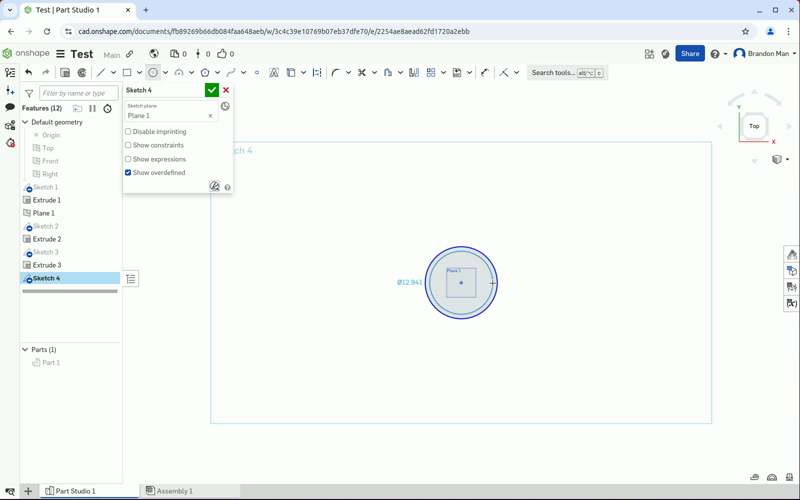
key(esc)
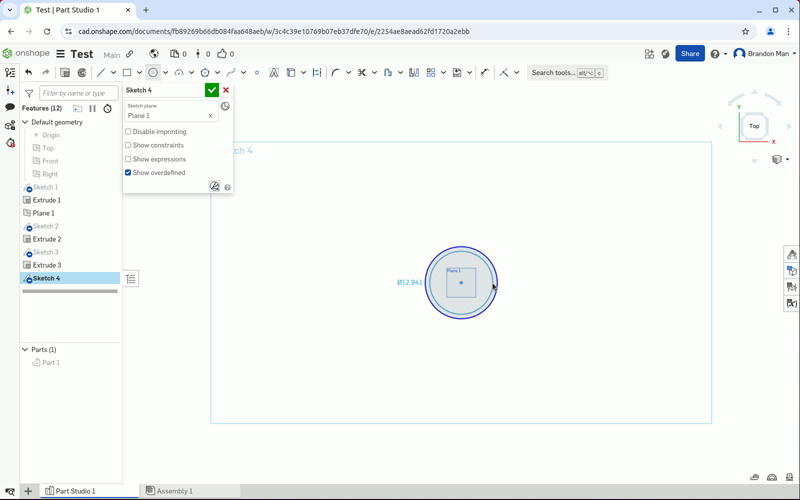
mouse_move(438, 306)
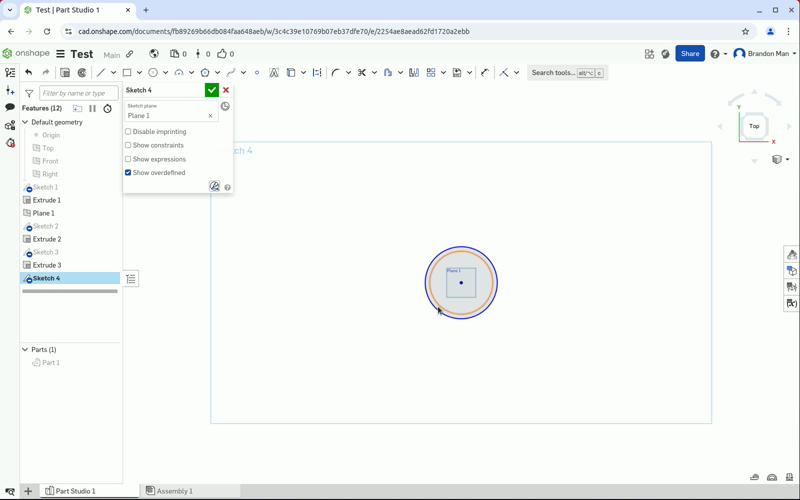
scroll(6)
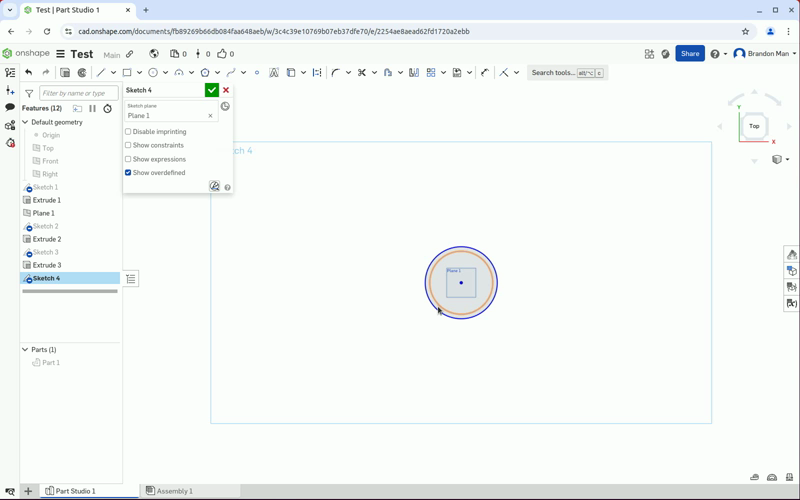
scroll(6)
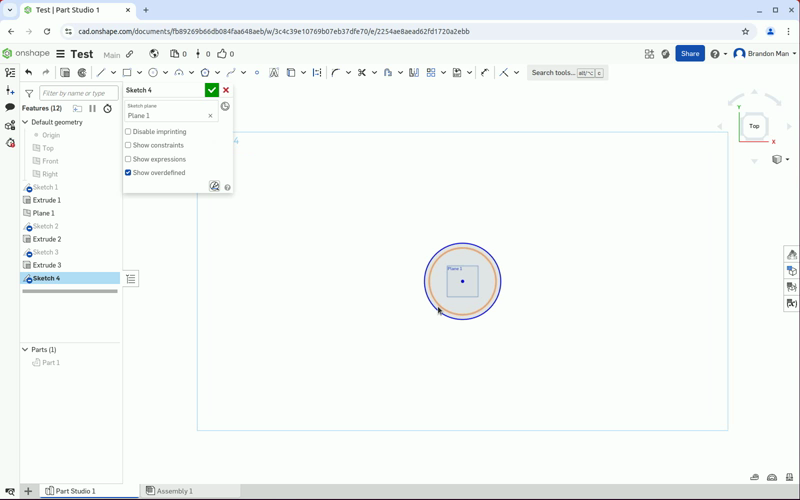
scroll(6)
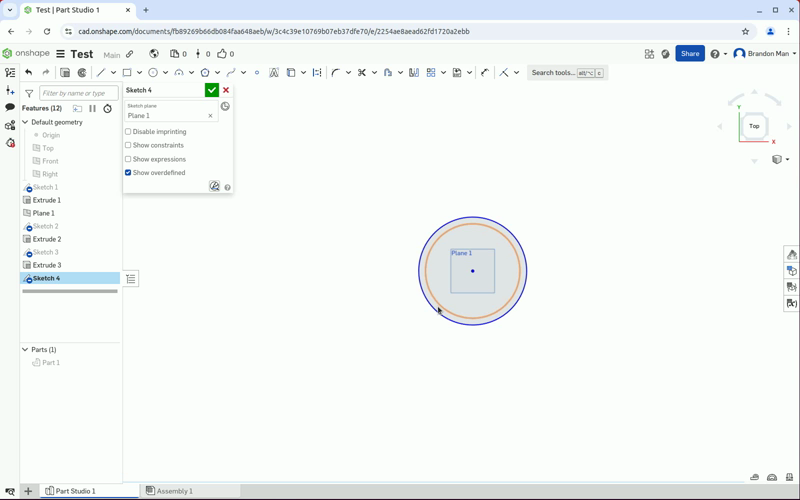
scroll(6)
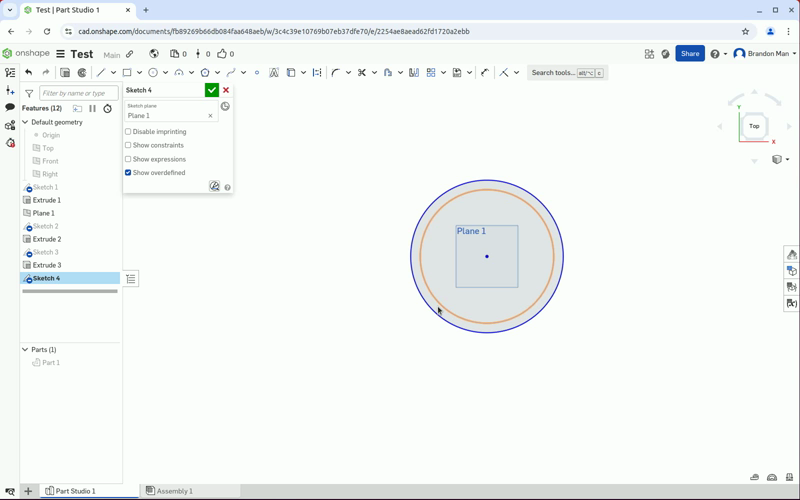
scroll(6)
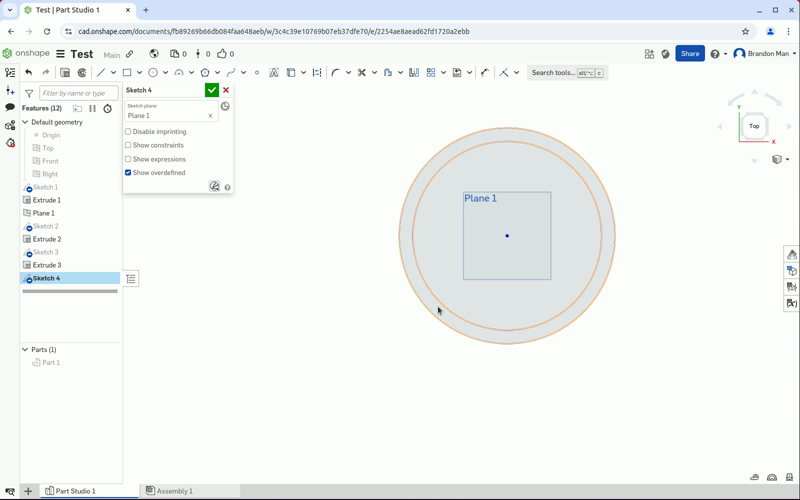
scroll(6)
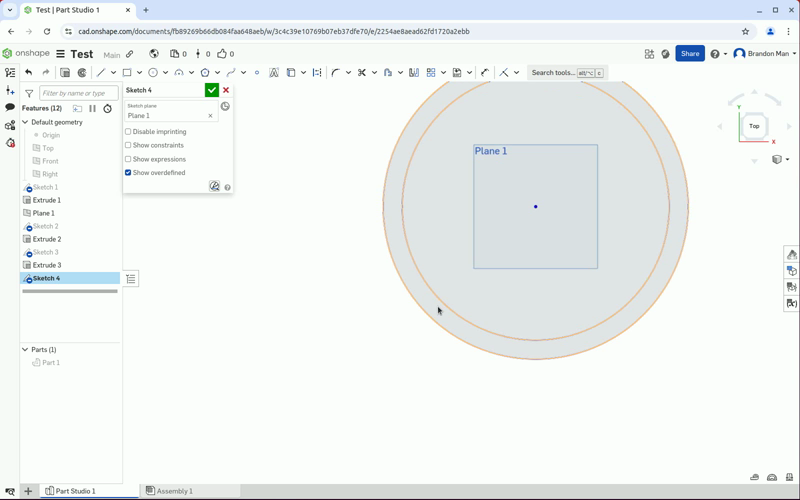
scroll(6)
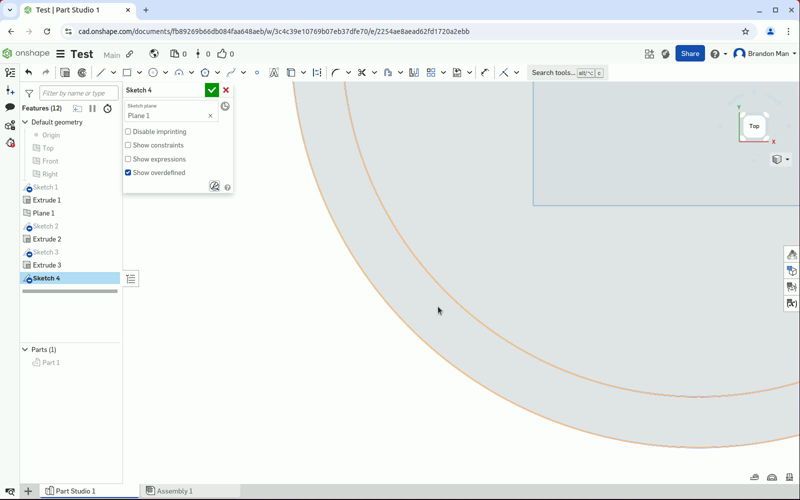
click(438, 306)
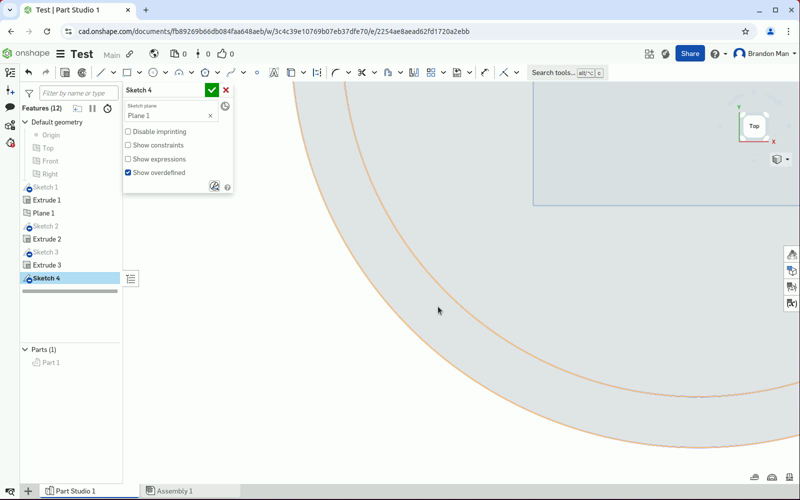
scroll(-6)
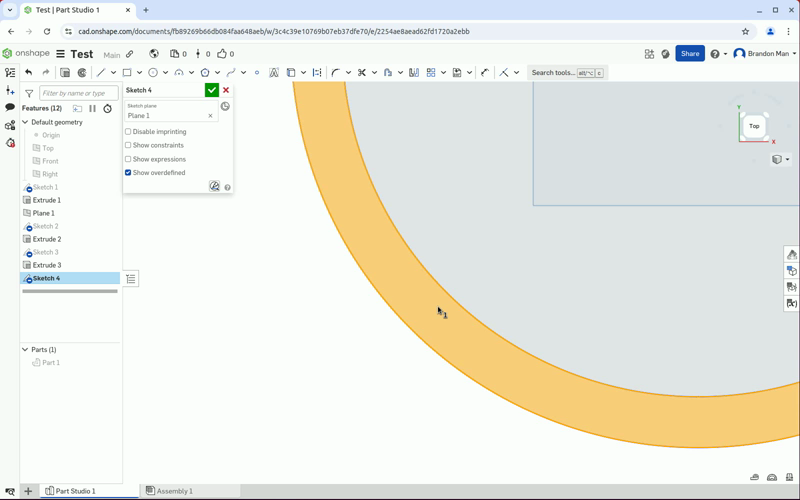
scroll(-6)
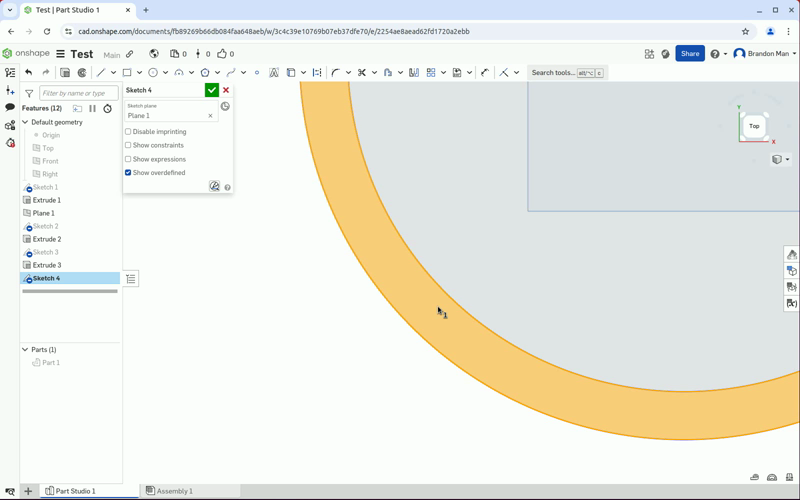
scroll(-6)
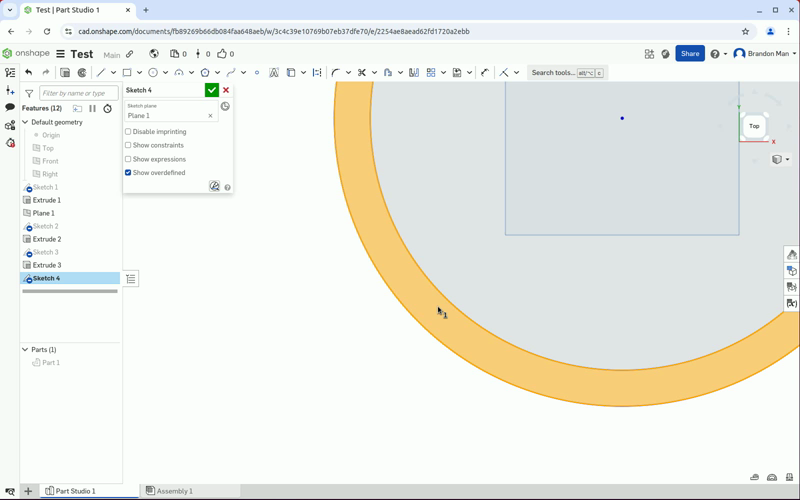
scroll(-6)
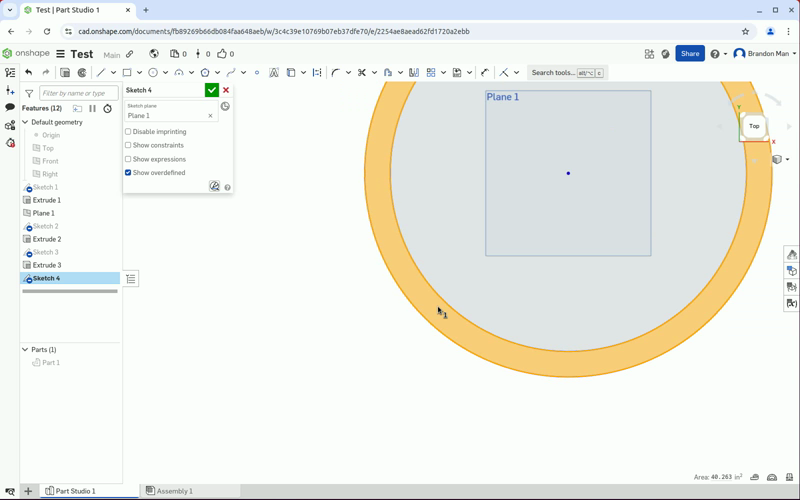
scroll(-6)
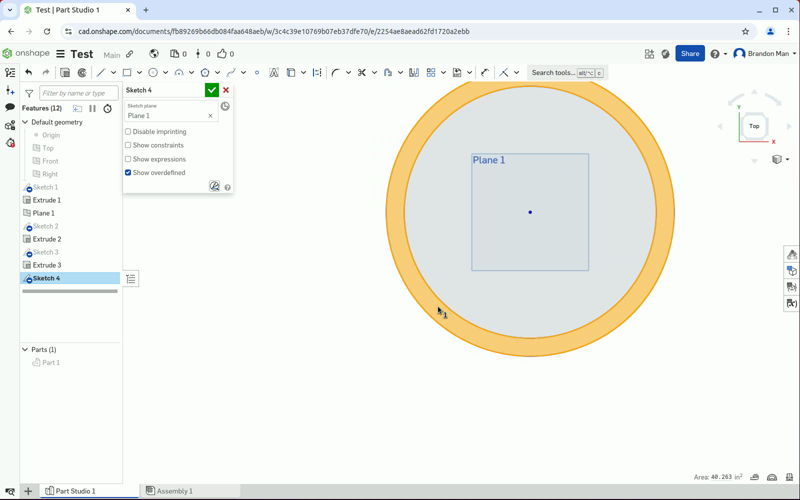
scroll(-6)
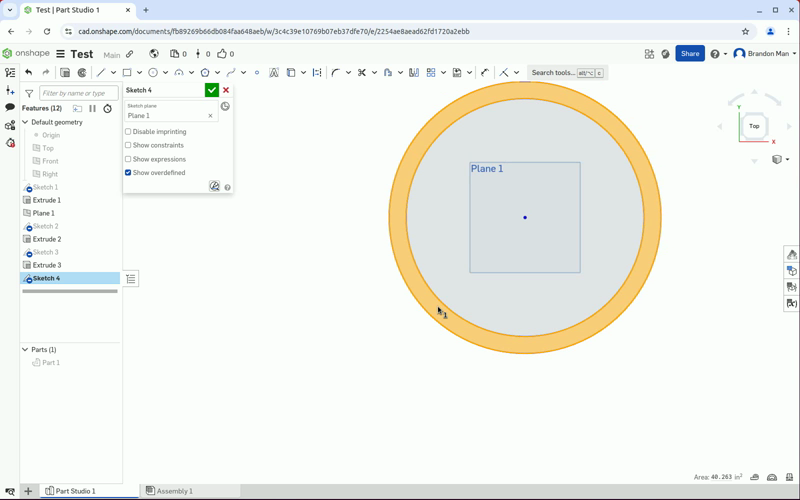
scroll(-6)
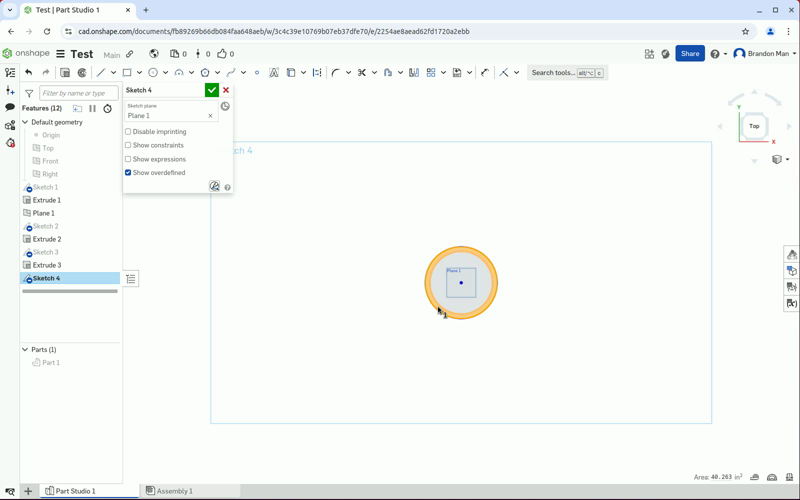
mouse_move(73, 352)
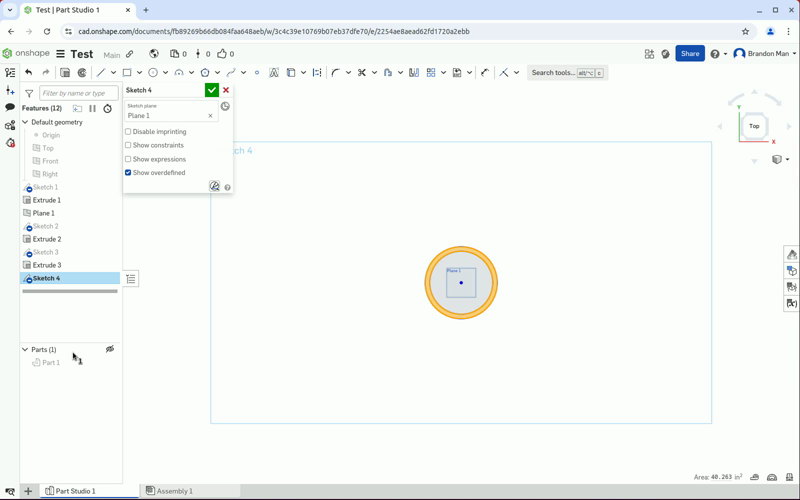
key(shift+y)
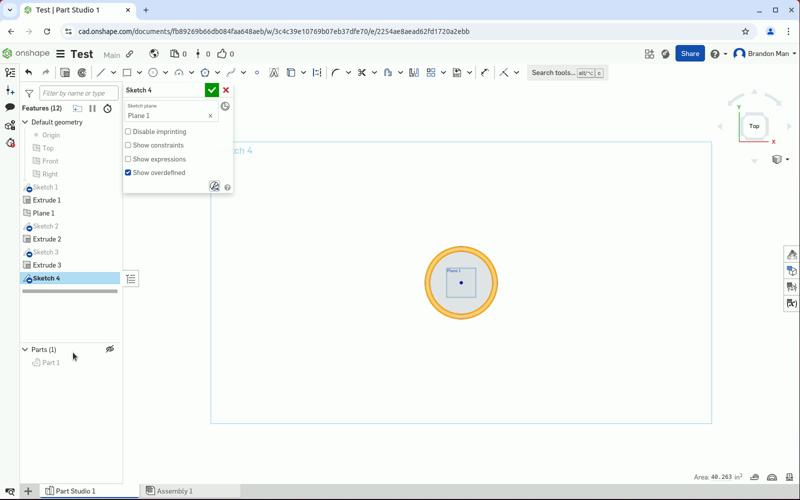
key(shift+e)
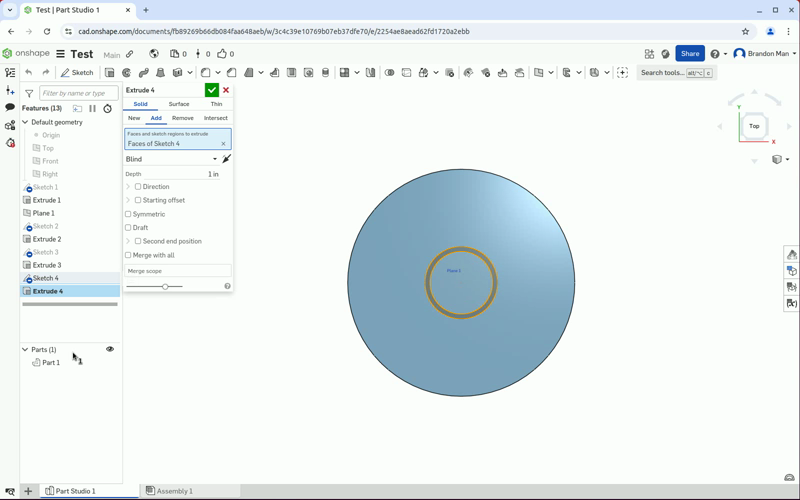
mouse_move(143, 106)
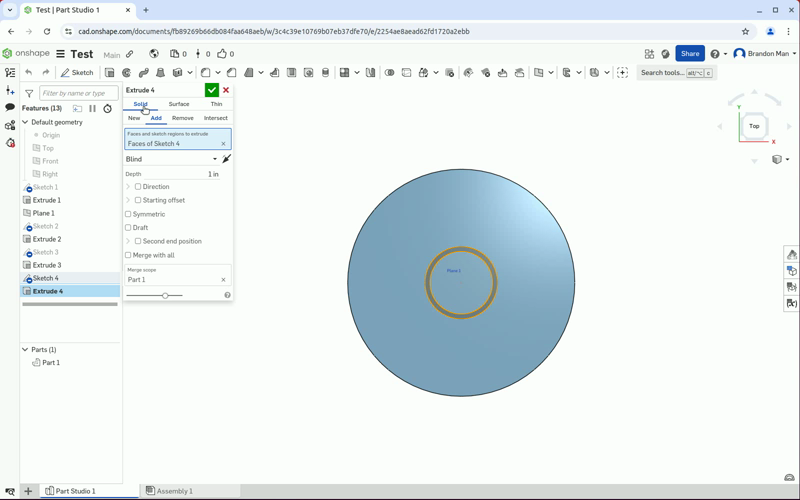
click(143, 106)
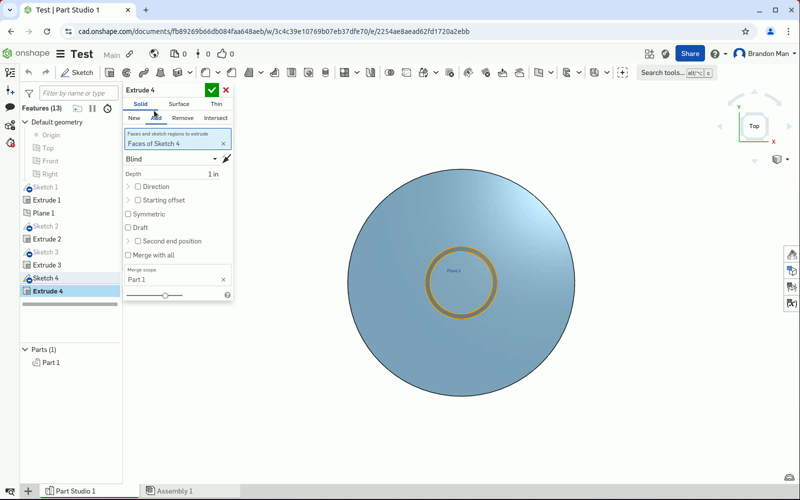
mouse_move(186, 120)
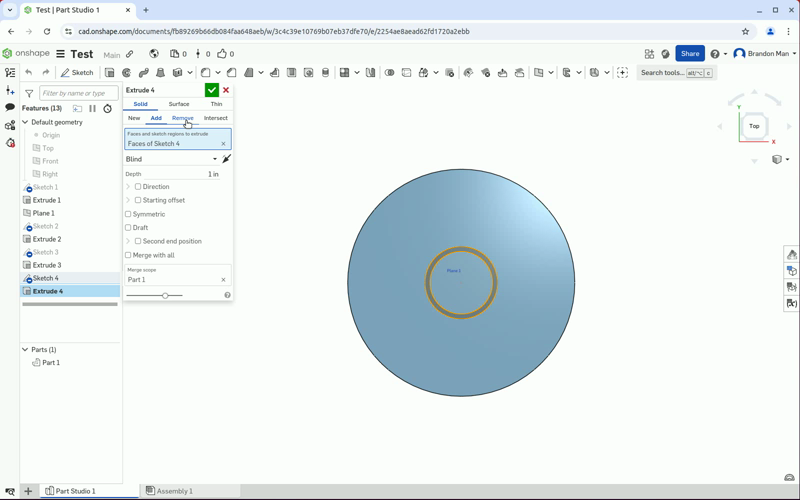
click(186, 120)
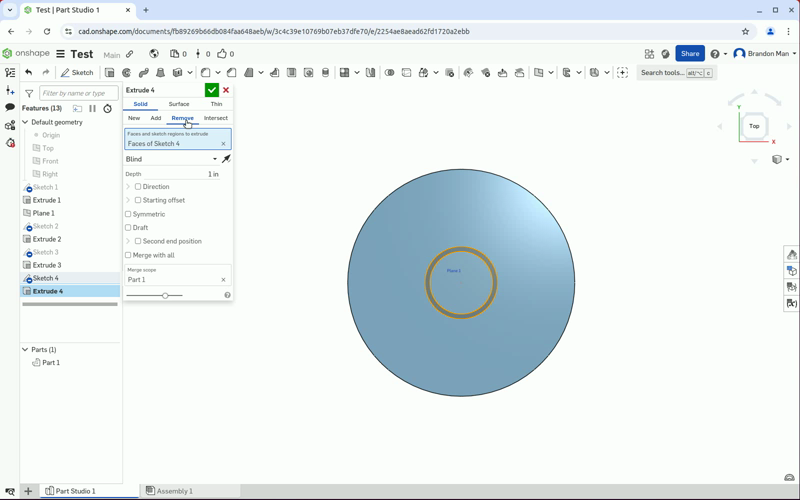
key(tab, 4)
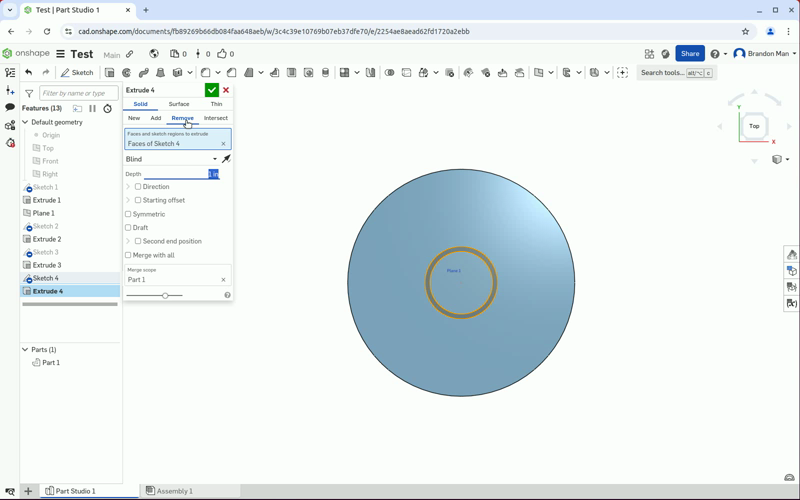
text(1.204)
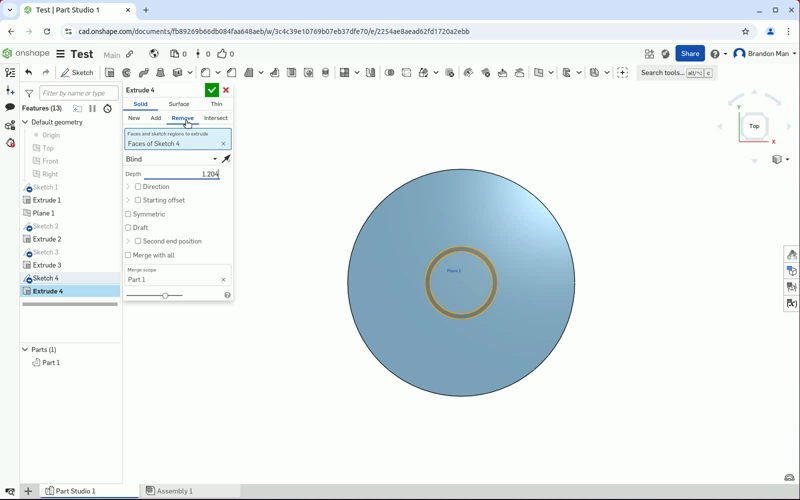
key(tab, 6)
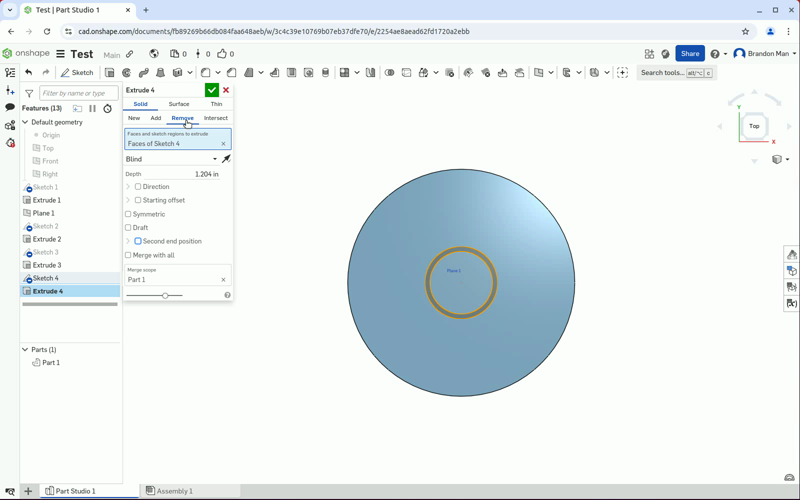
key(space)
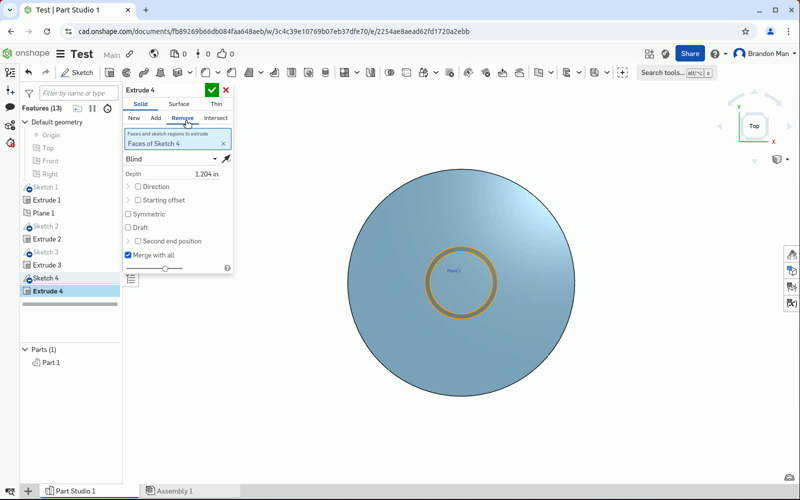
key(enter)
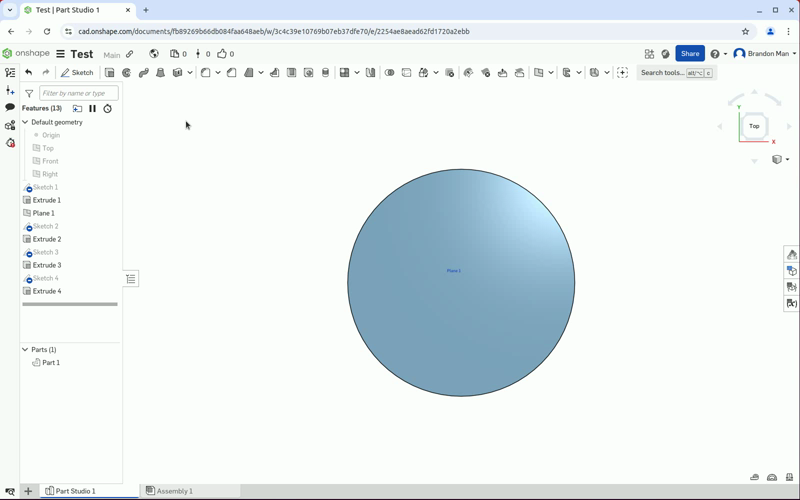
key(shift+h)
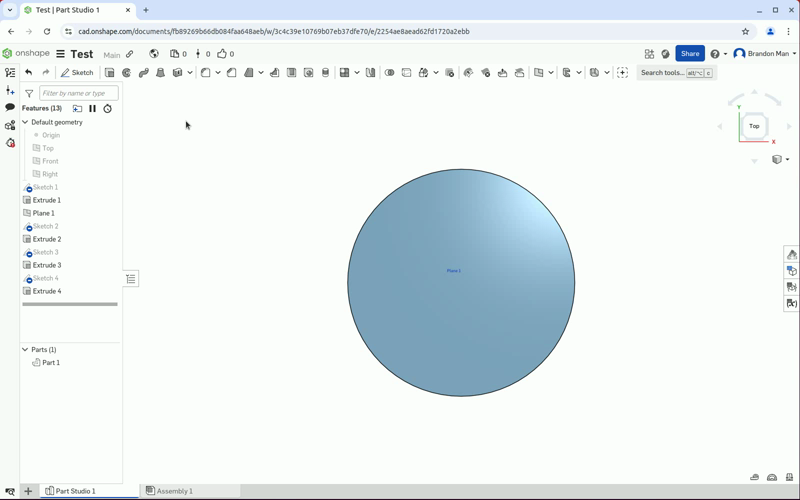
key(shift+h)
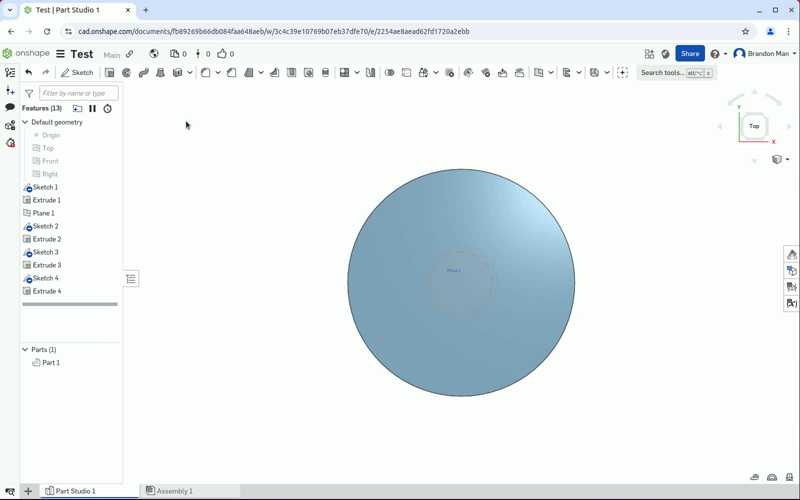
key(shift+7)
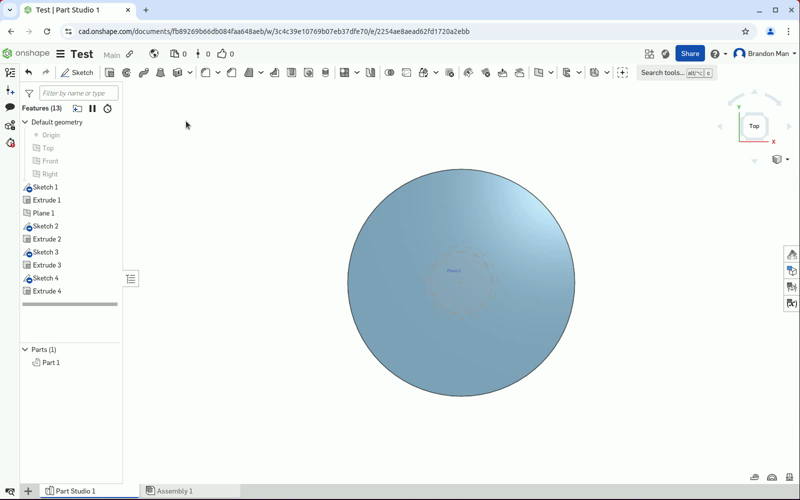
key(up, 3)
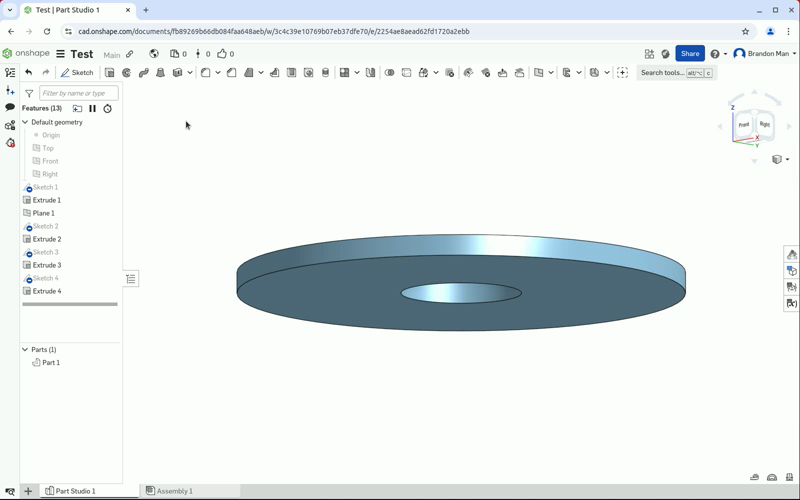
key(left, 3)
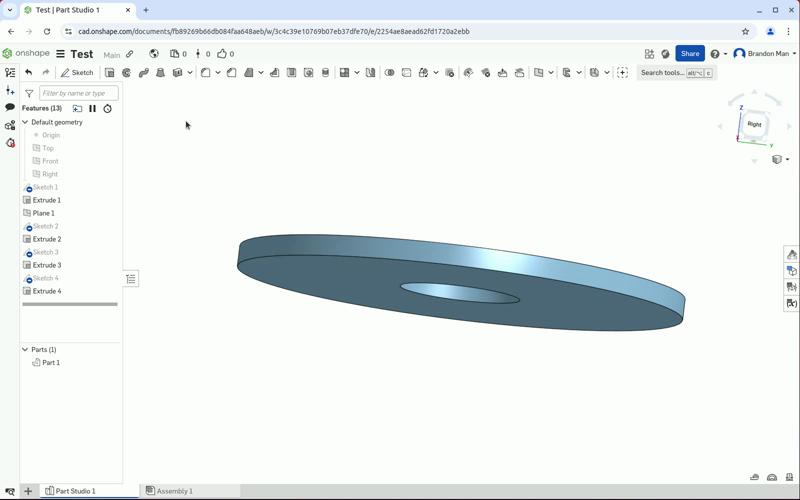
key(right, 3)
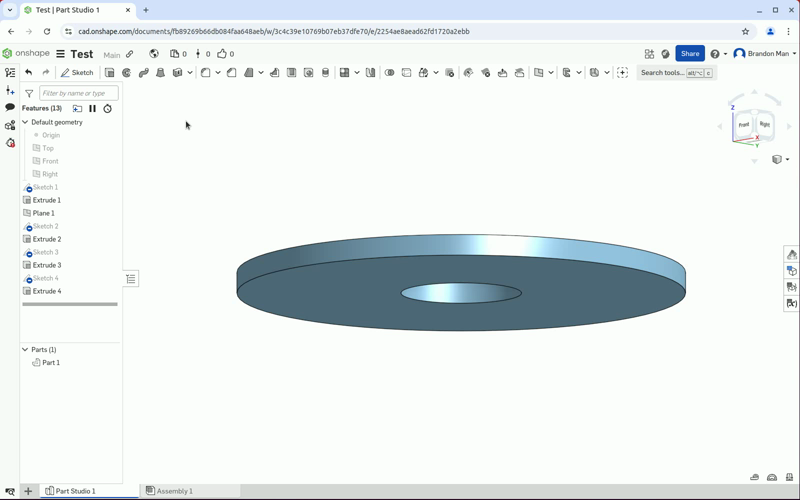
key(down, 3)
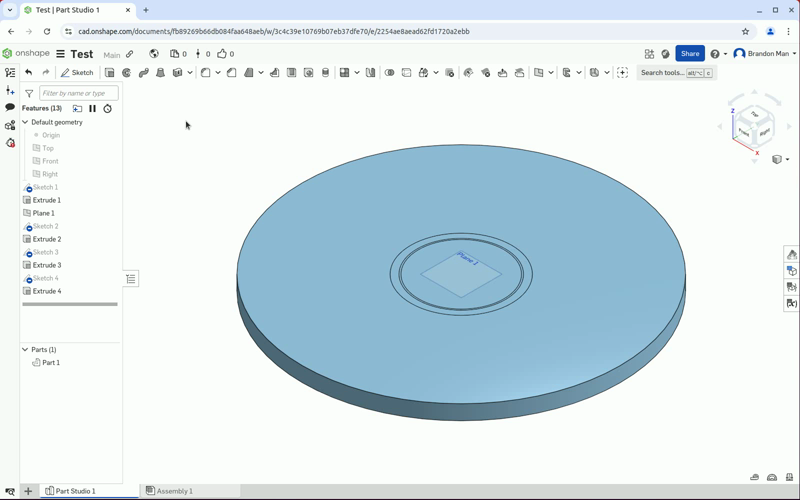
mouse_move(73, 189)
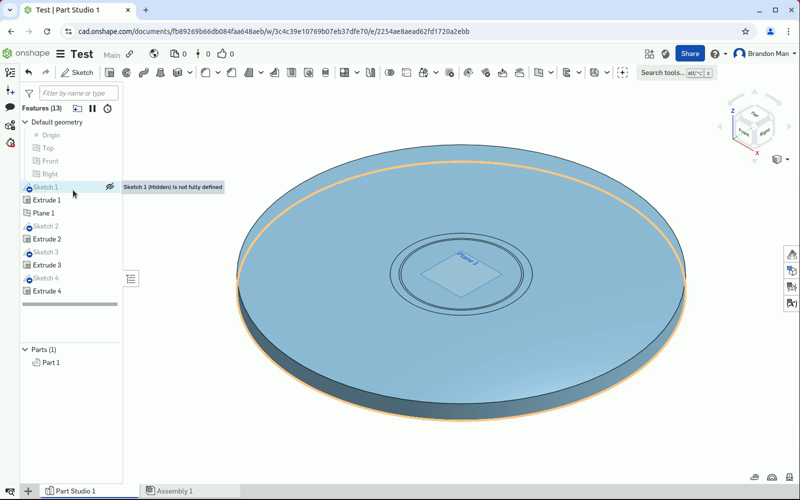
click(73, 189)